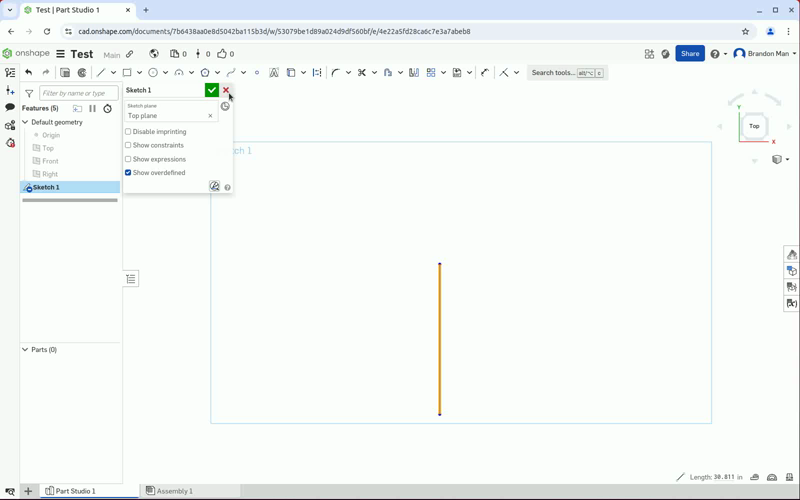
key(shift+h)
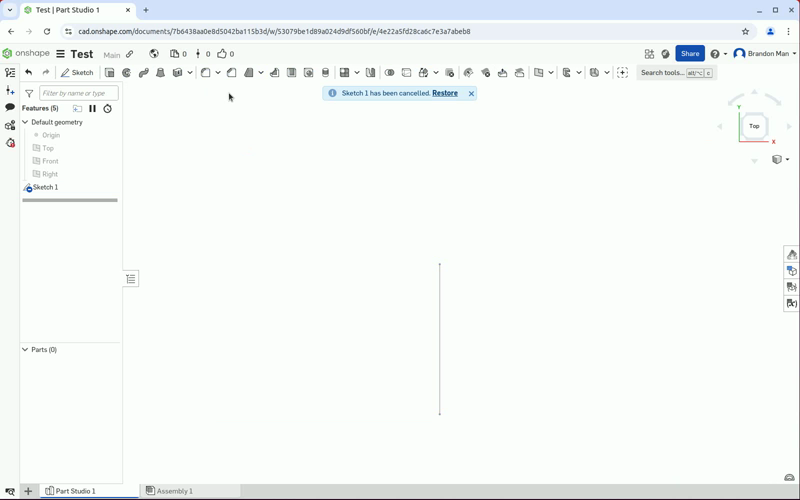
key(shift+s)
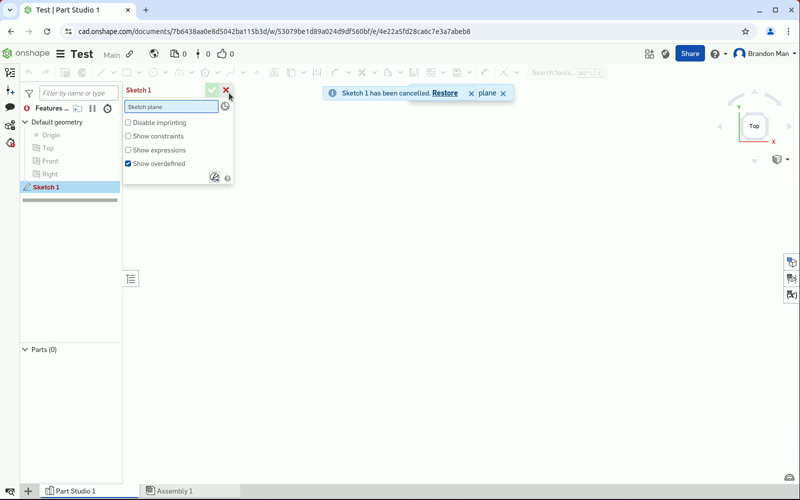
mouse_move(73, 150)
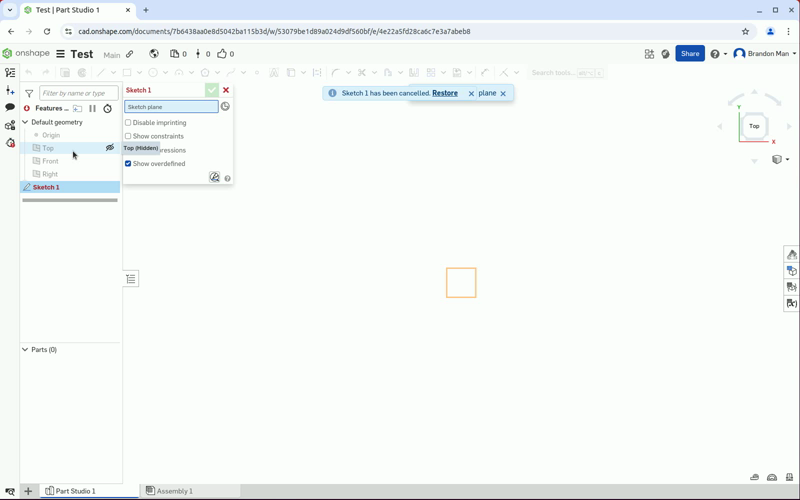
click(73, 150)
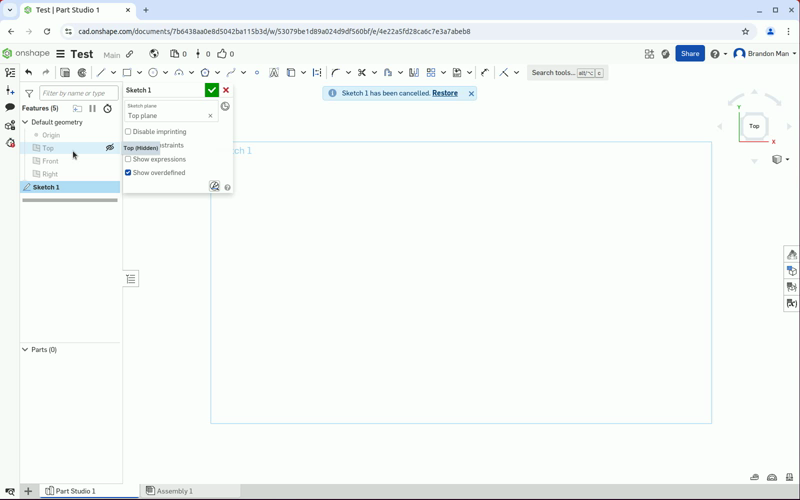
mouse_move(73, 352)
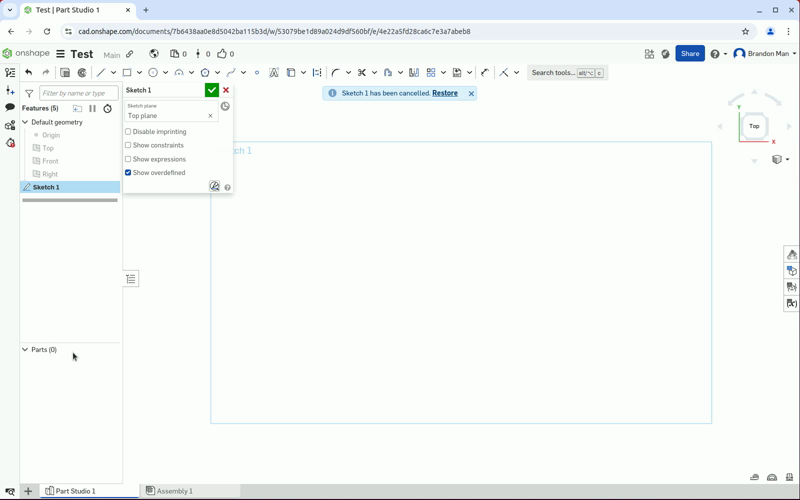
key(y)
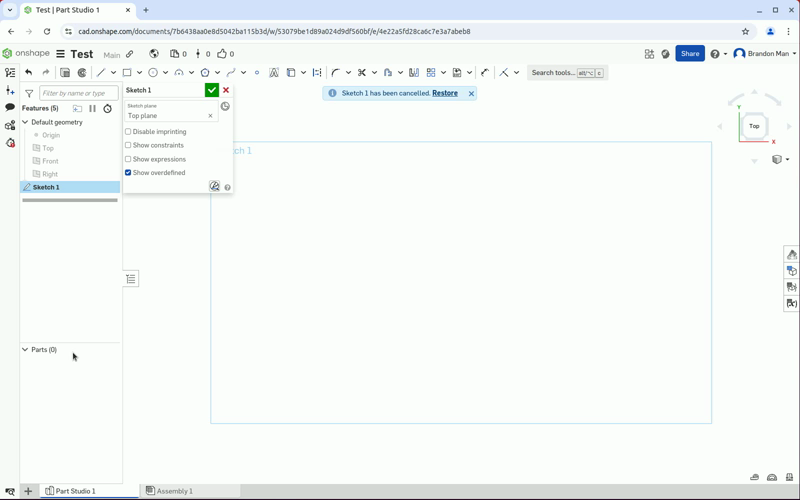
key(c)
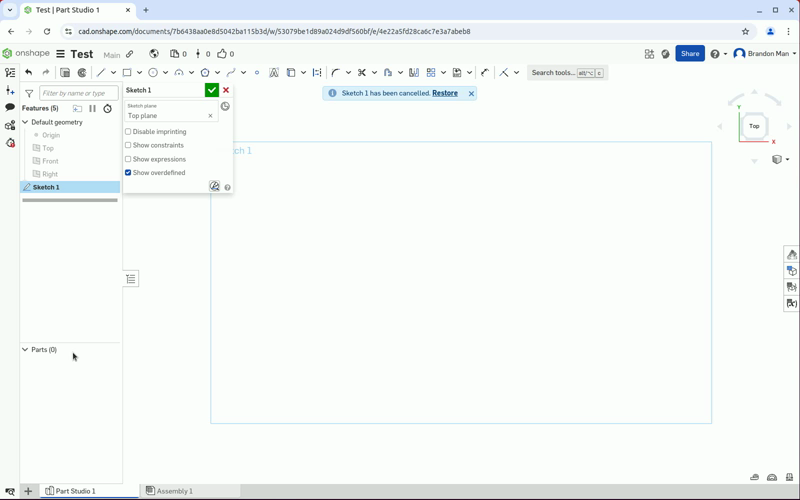
key_down(shift)
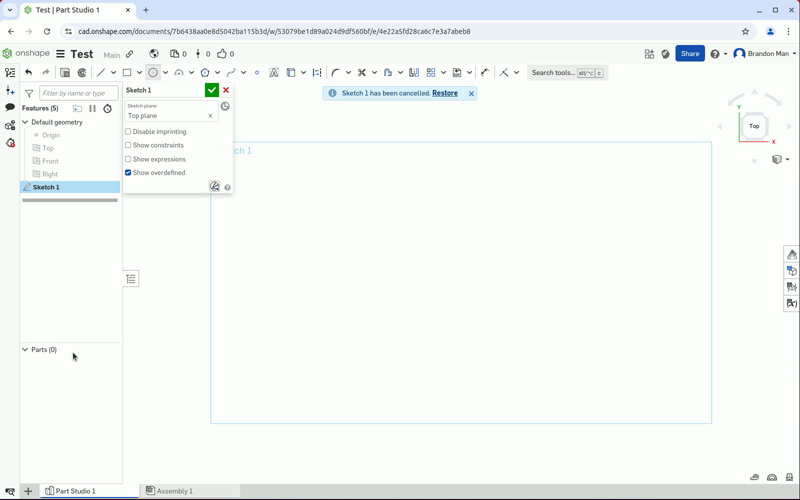
mouse_move(461, 282)
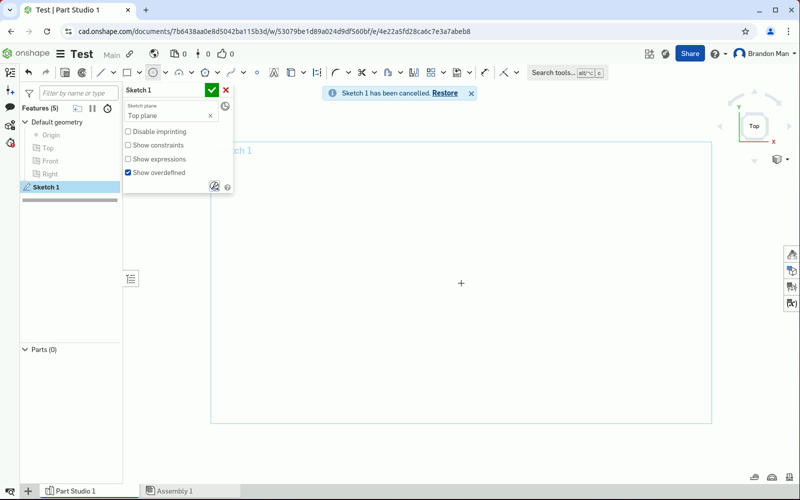
click(461, 282)
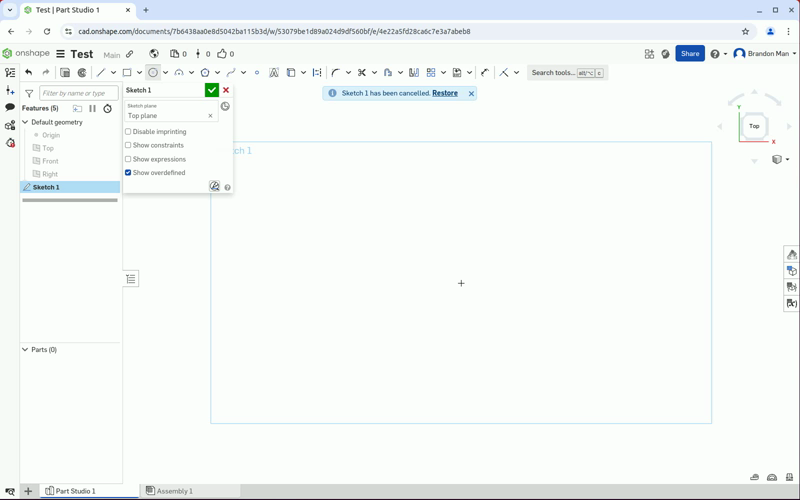
key_up(shift)
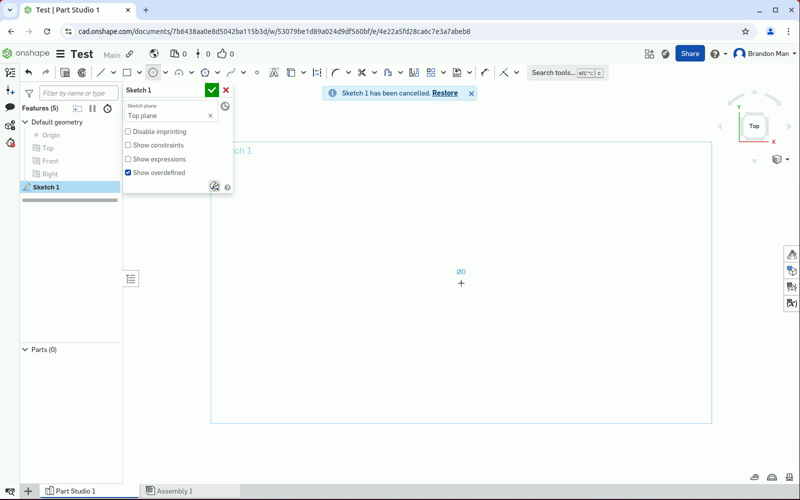
mouse_move(574, 282)
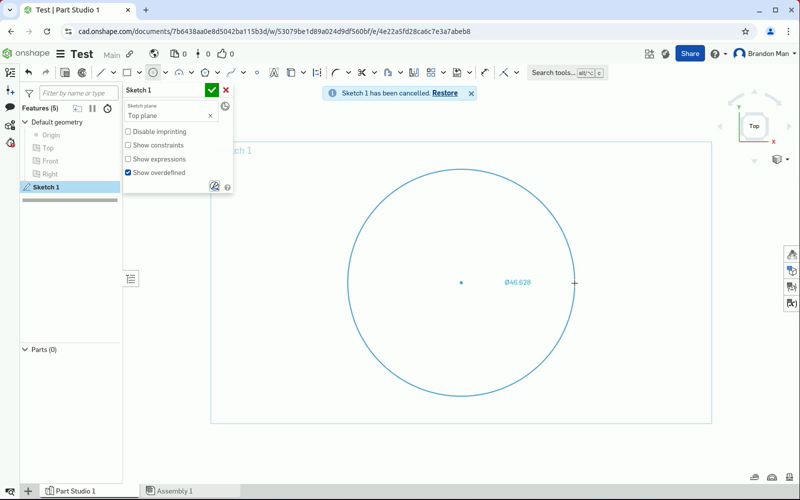
click(574, 282)
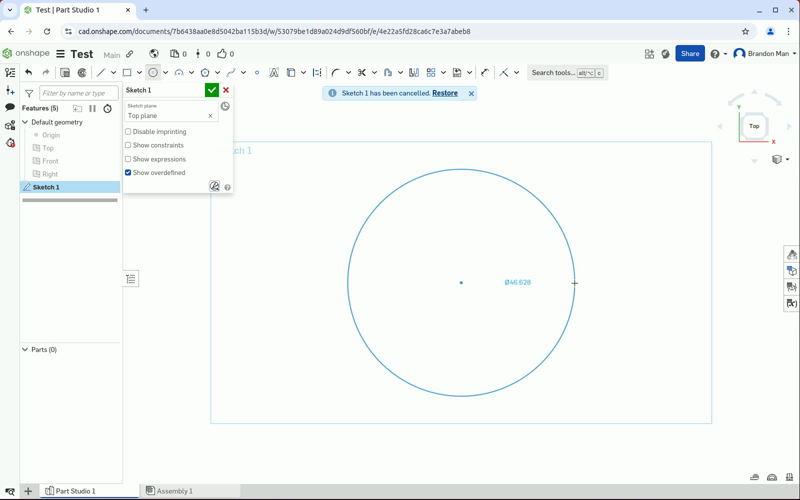
key(esc)
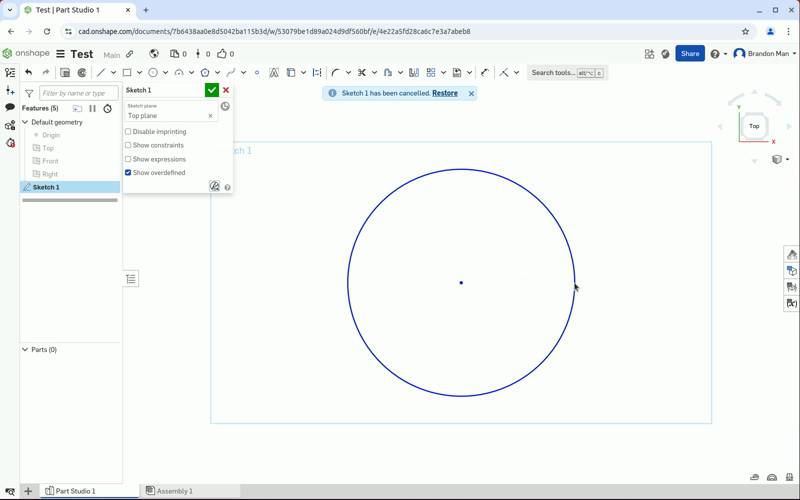
mouse_move(403, 301)
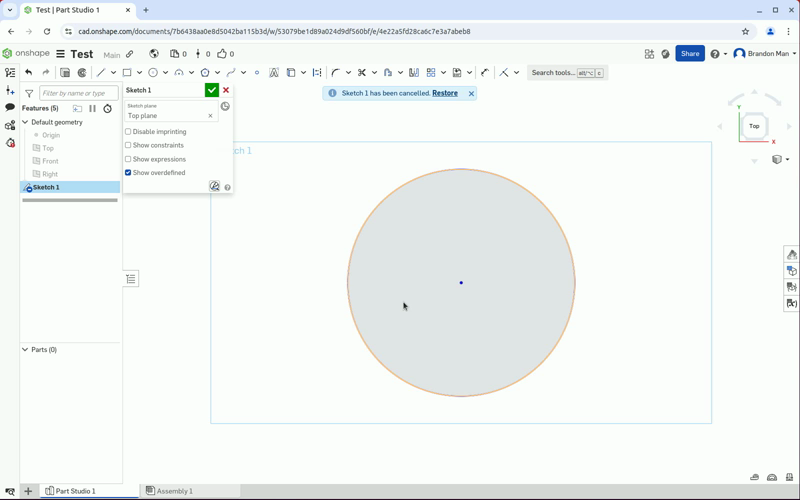
click(403, 301)
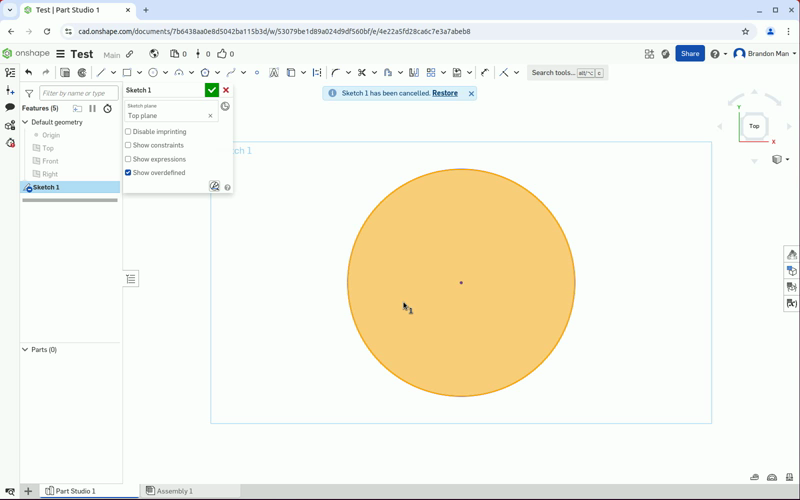
mouse_move(73, 352)
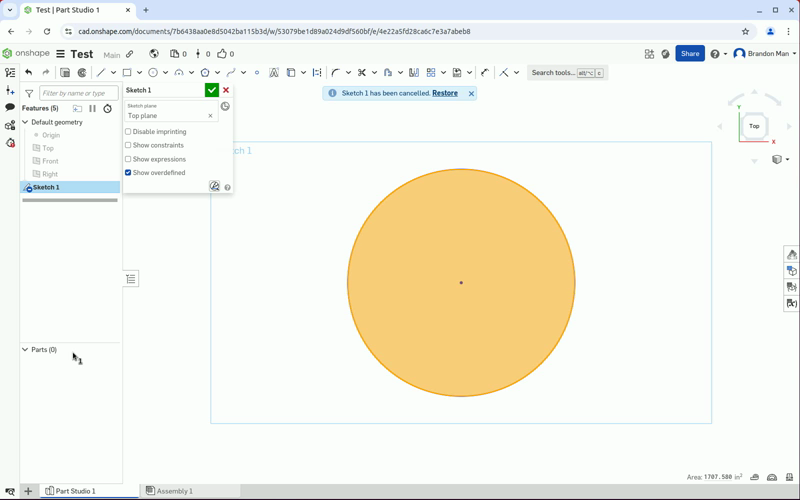
key(shift+y)
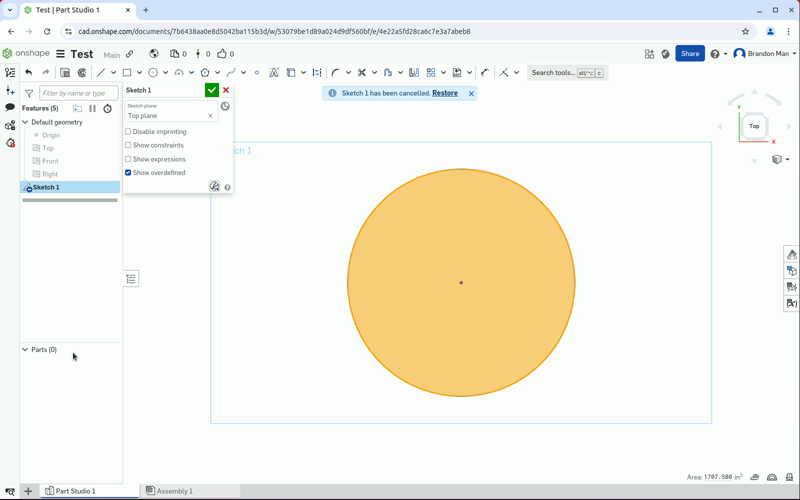
key(shift+e)
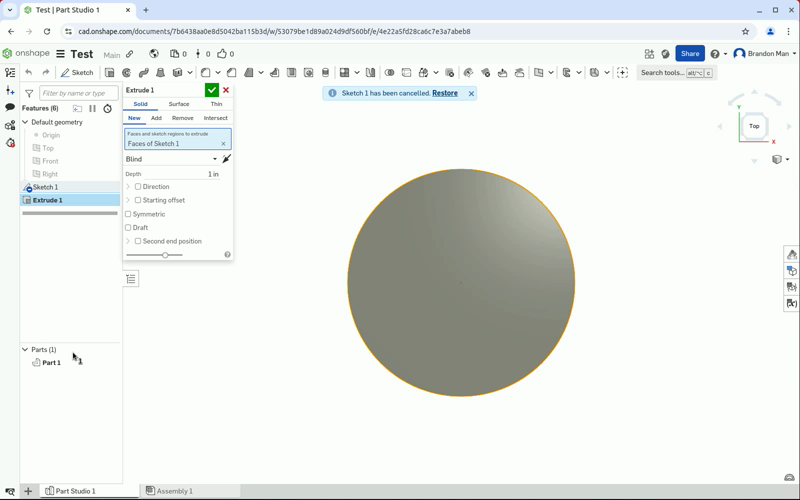
mouse_move(143, 106)
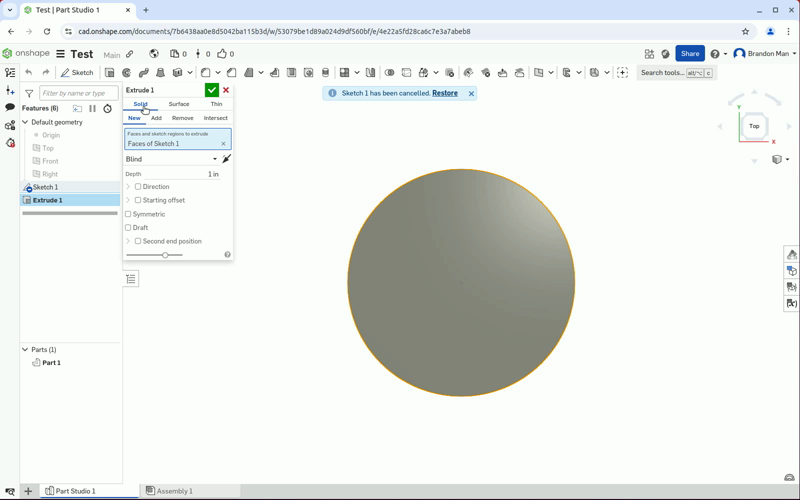
click(143, 106)
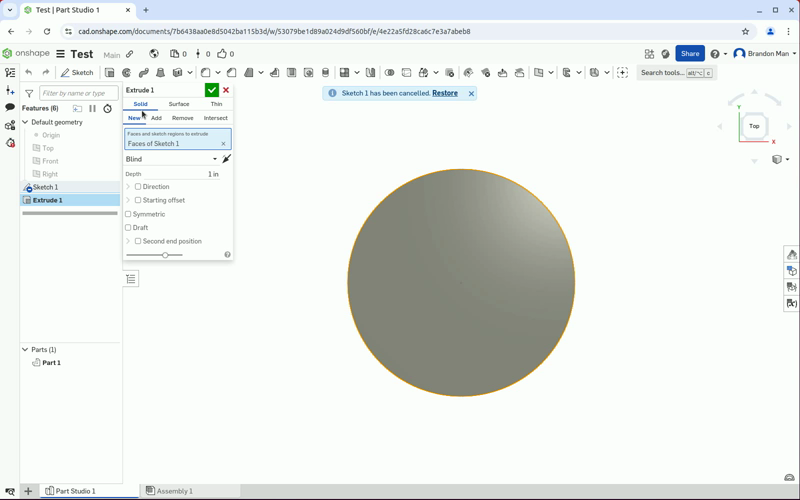
mouse_move(137, 120)
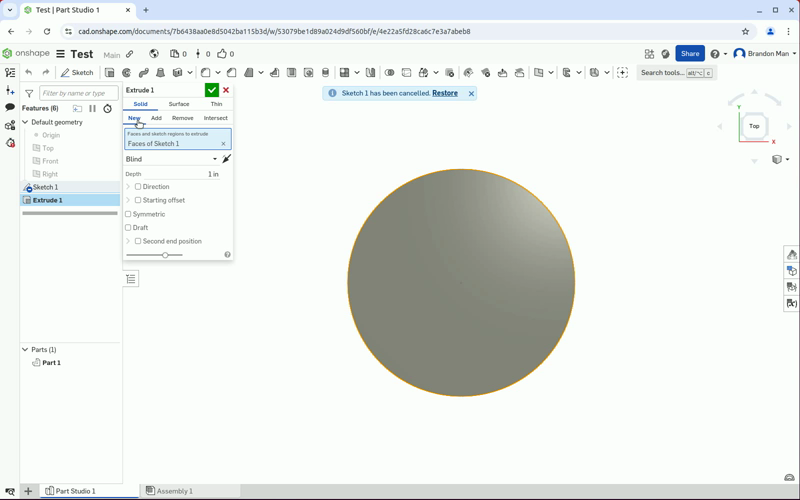
click(137, 120)
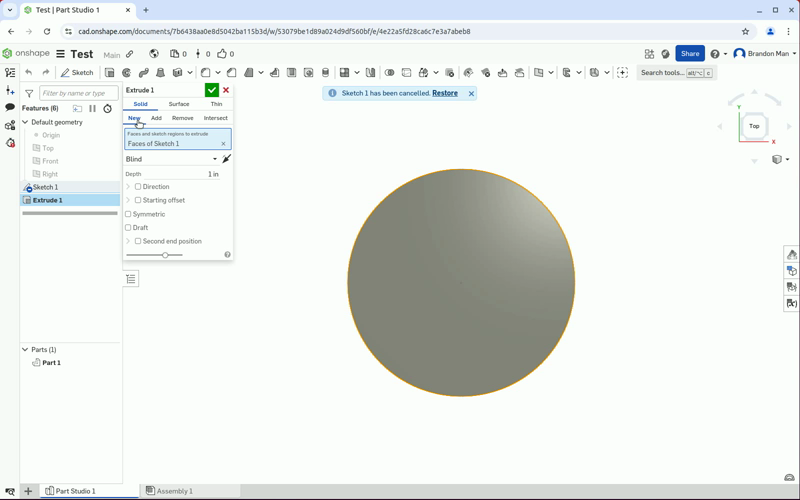
key(tab, 4)
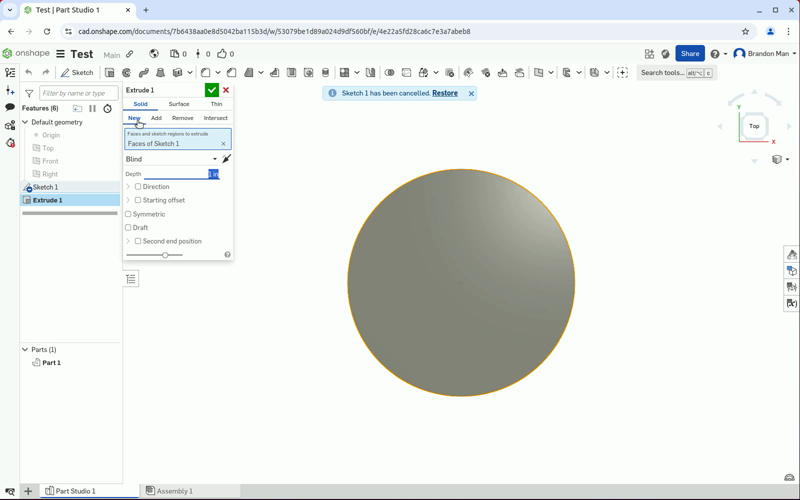
text(1.444)
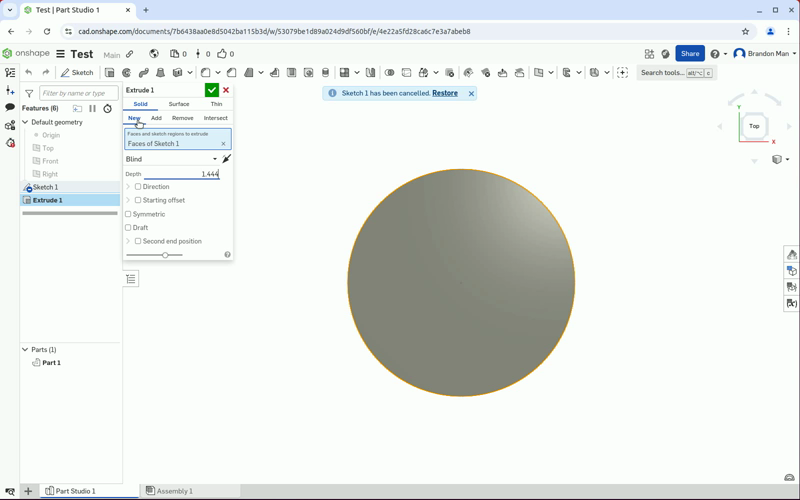
key(enter)
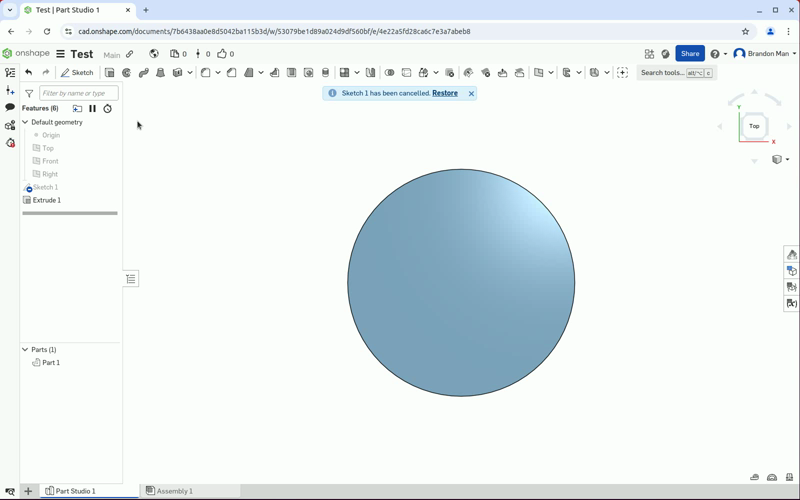
key(shift+h)
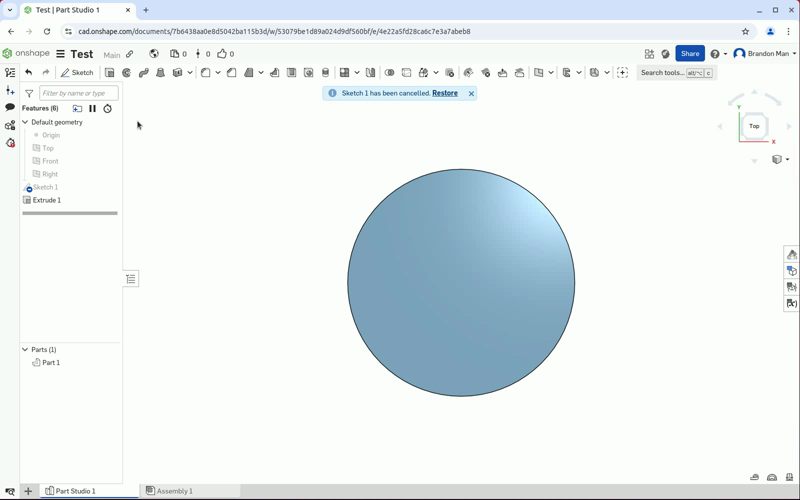
key(shift+h)
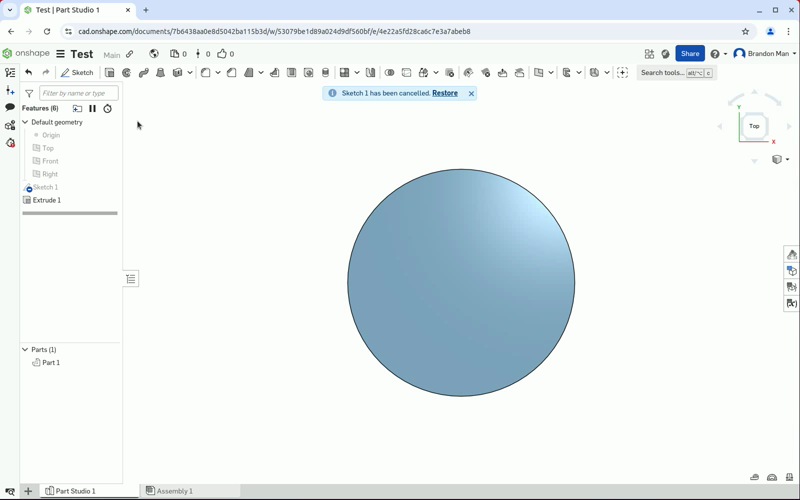
mouse_move(73, 189)
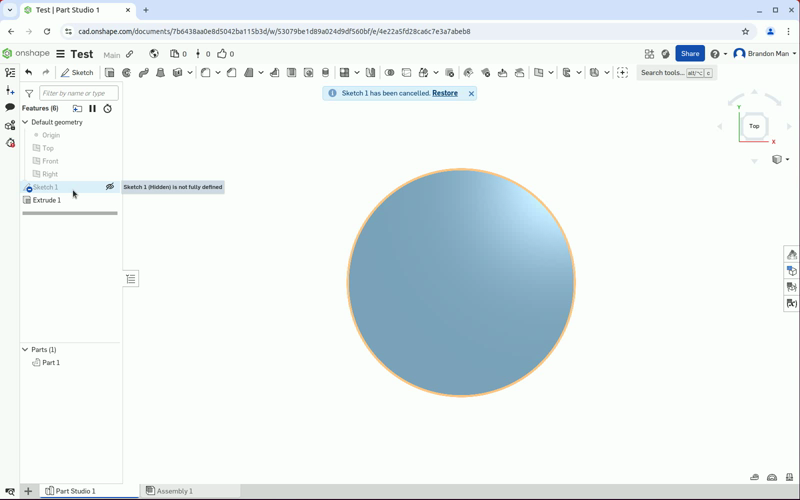
click(73, 189)
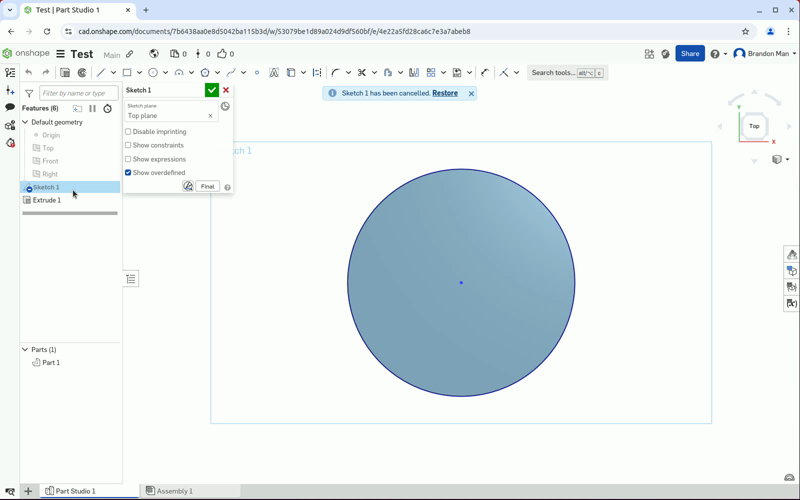
mouse_move(229, 92)
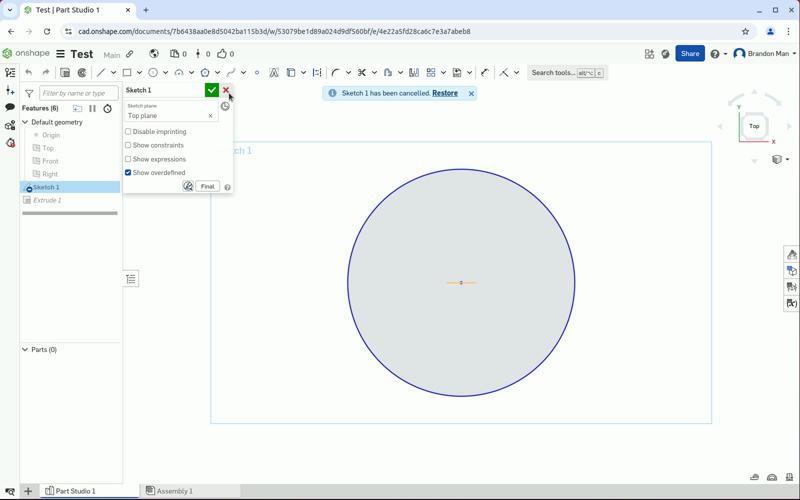
click(229, 92)
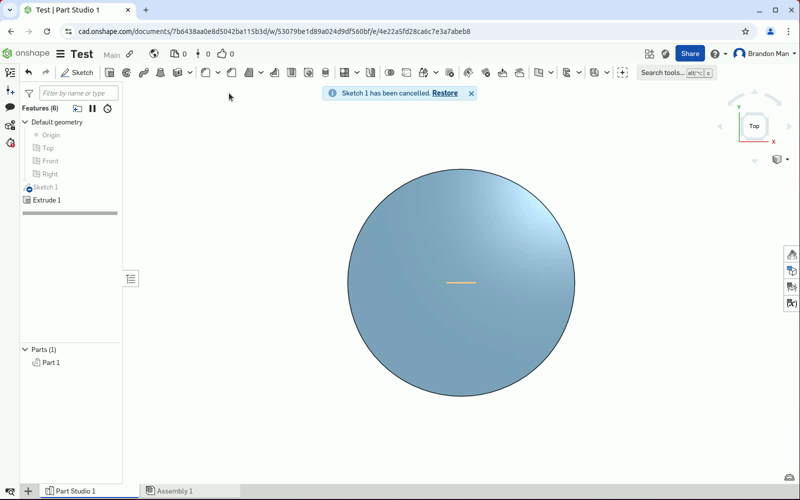
mouse_move(541, 75)
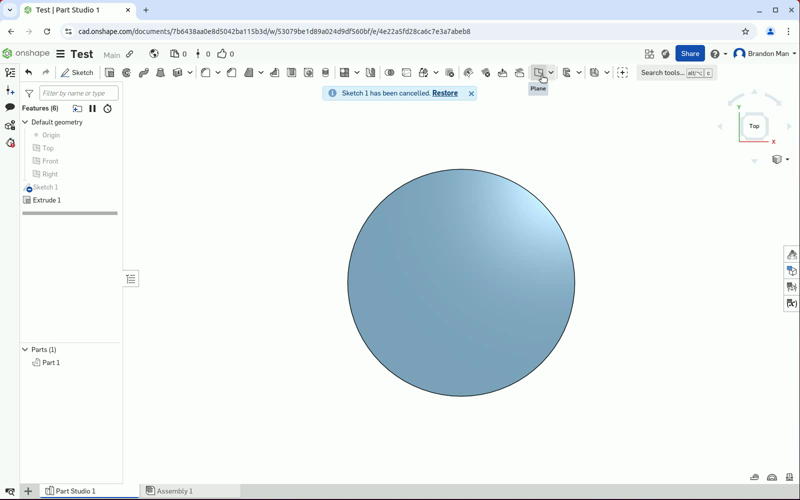
click(541, 75)
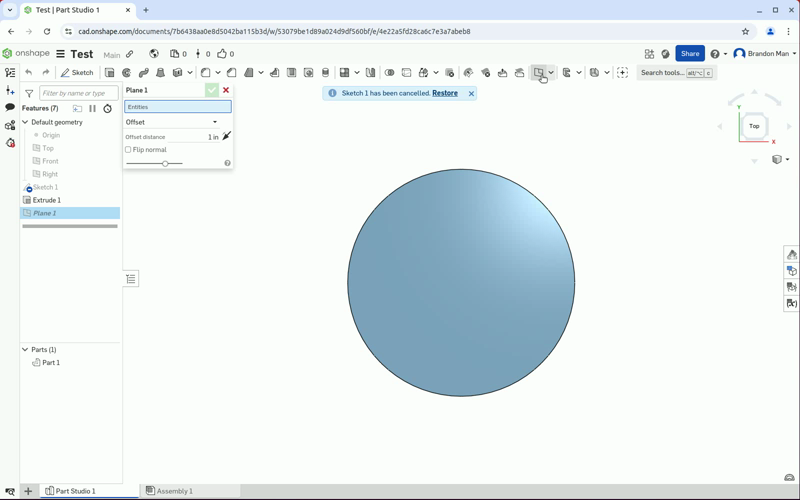
mouse_move(73, 150)
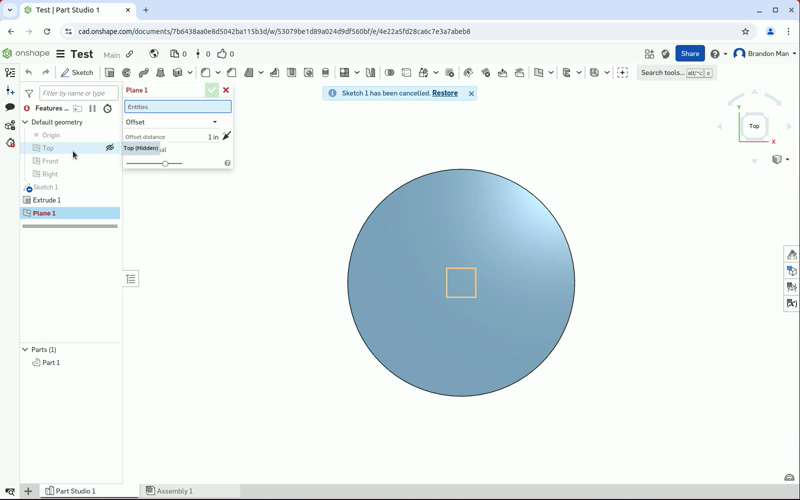
click(73, 150)
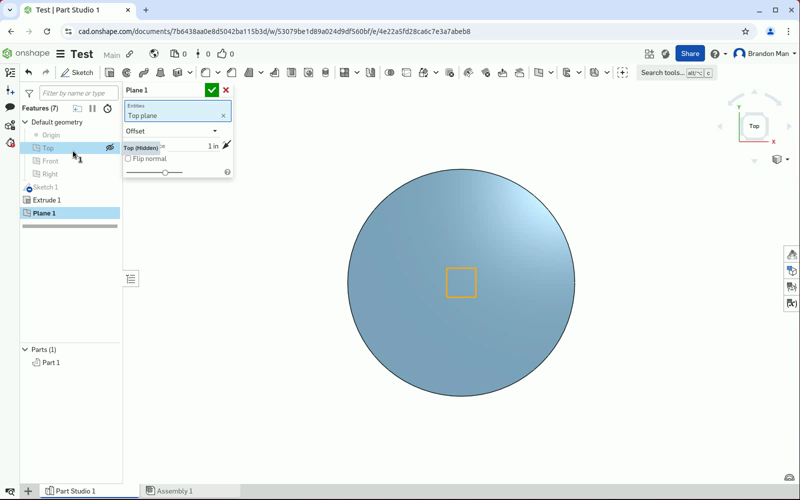
key(tab, 2)
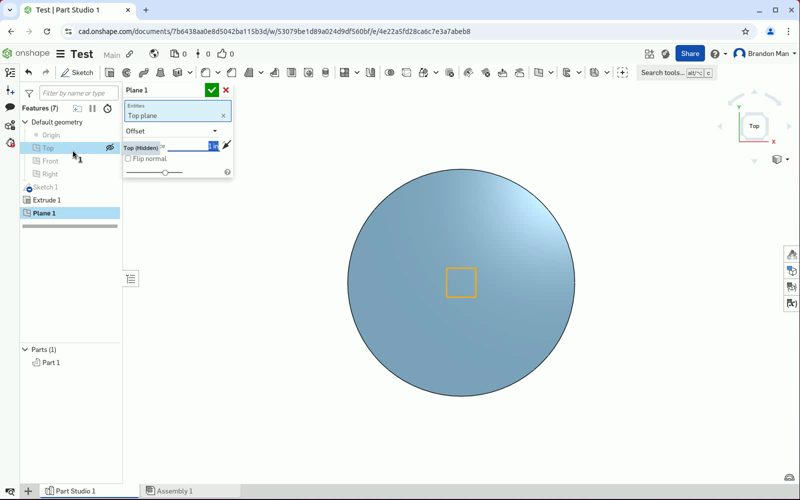
text(1.448)
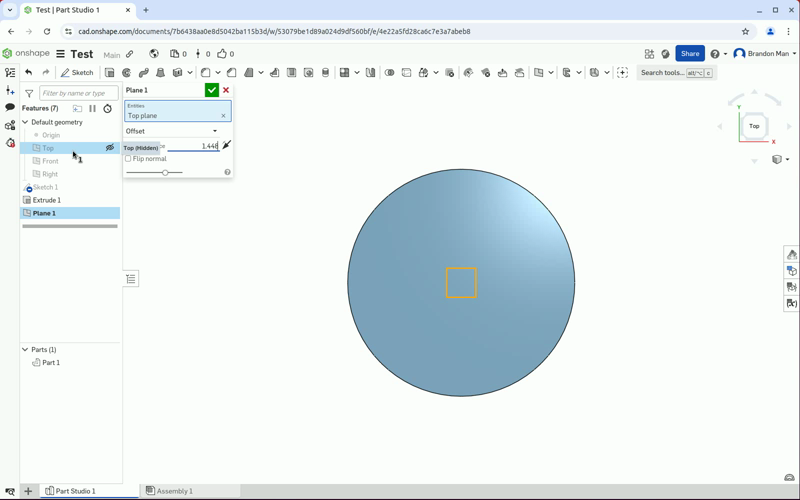
key(enter, 2)
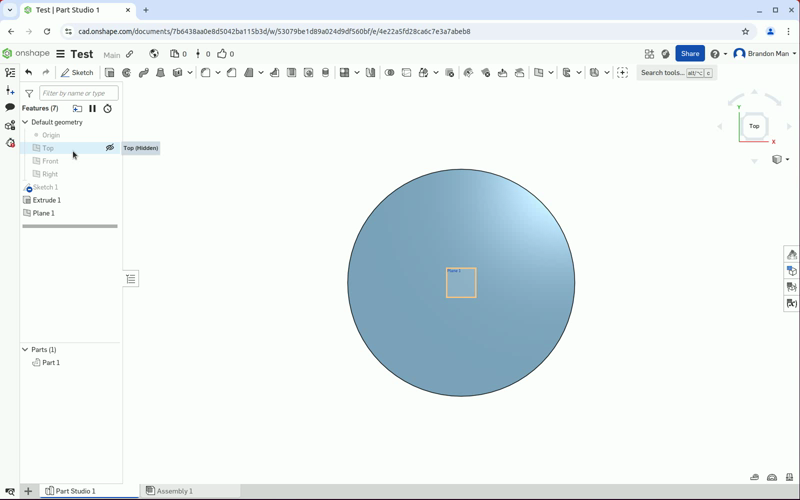
key(shift+s)
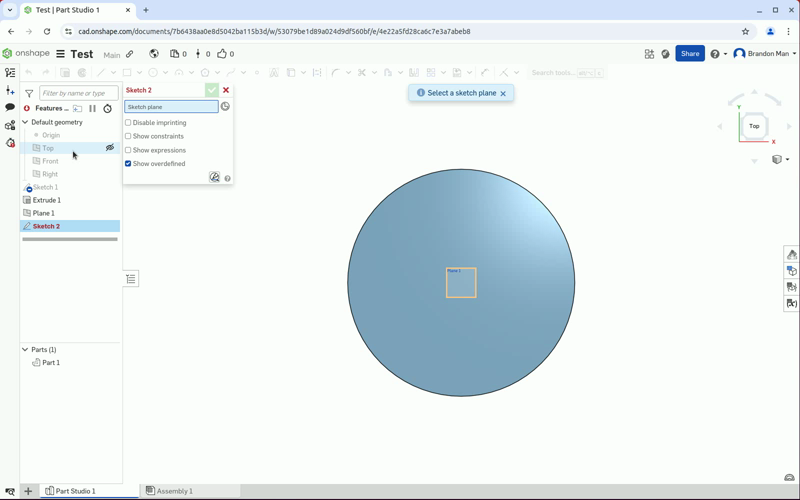
mouse_move(73, 215)
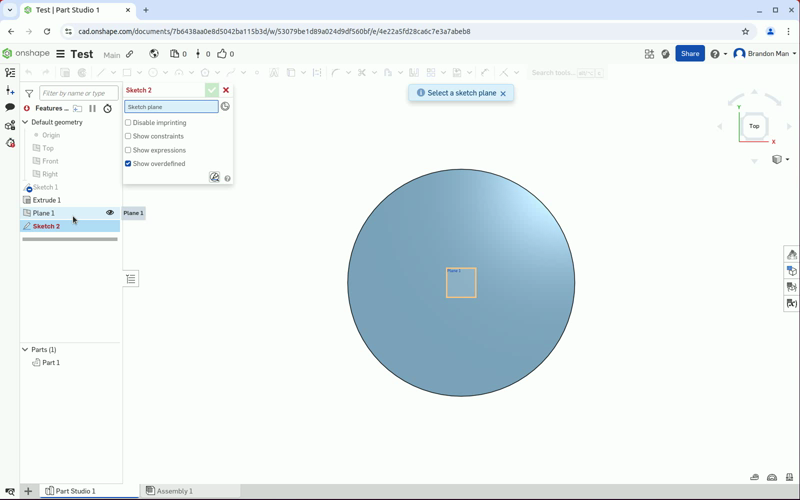
click(73, 215)
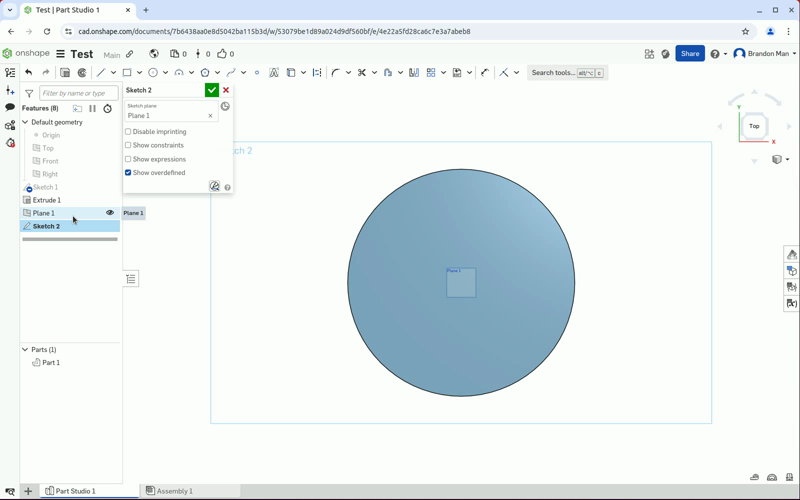
mouse_move(73, 352)
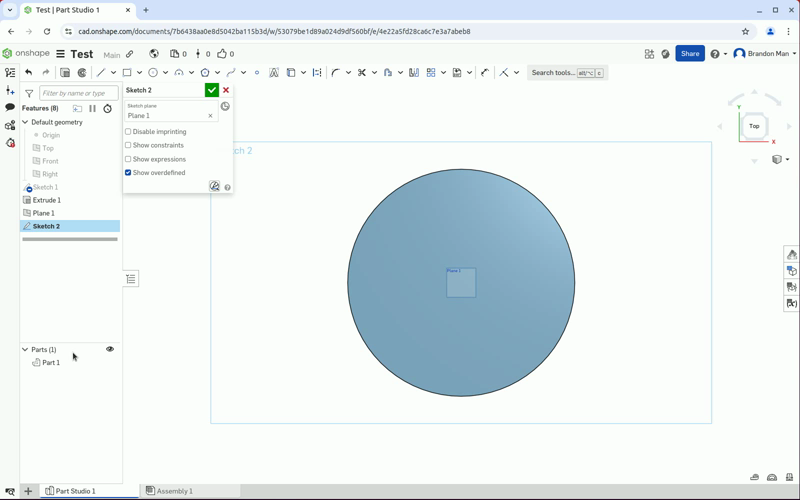
key(y)
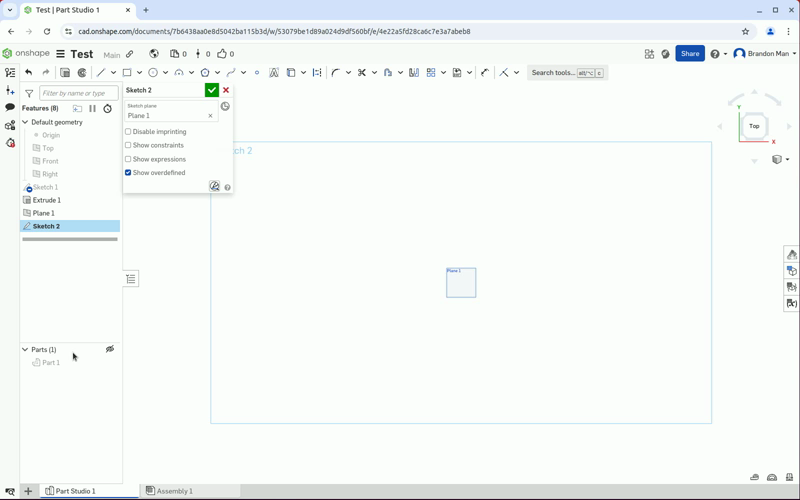
key(c)
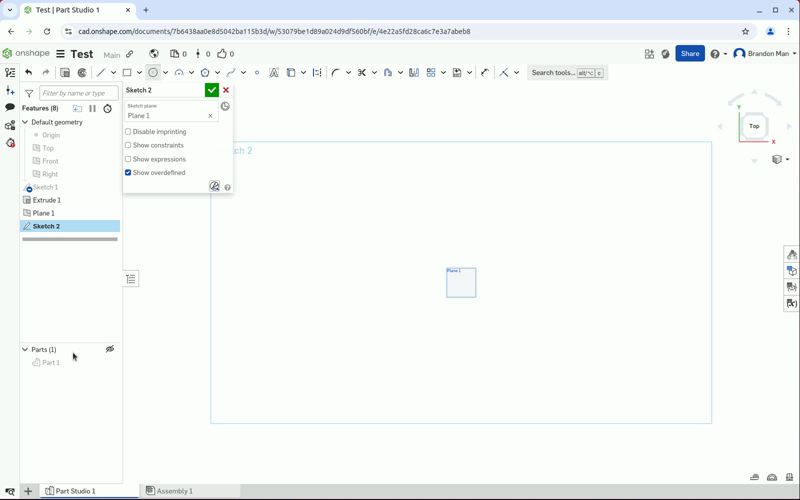
key_down(shift)
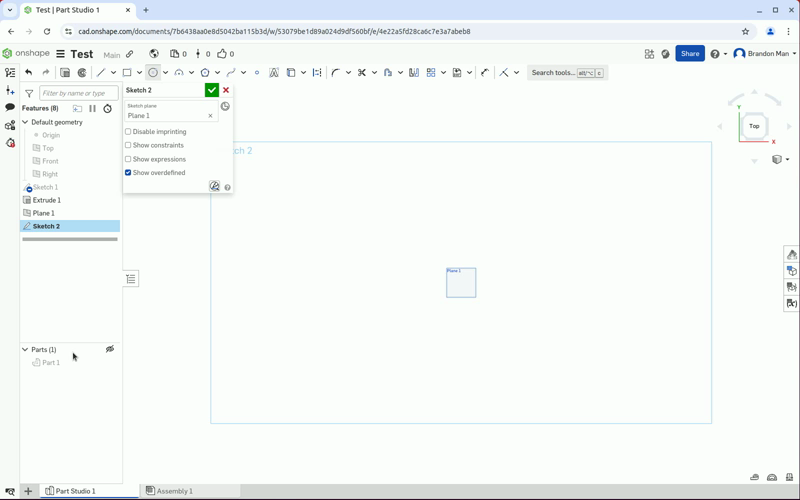
mouse_move(461, 282)
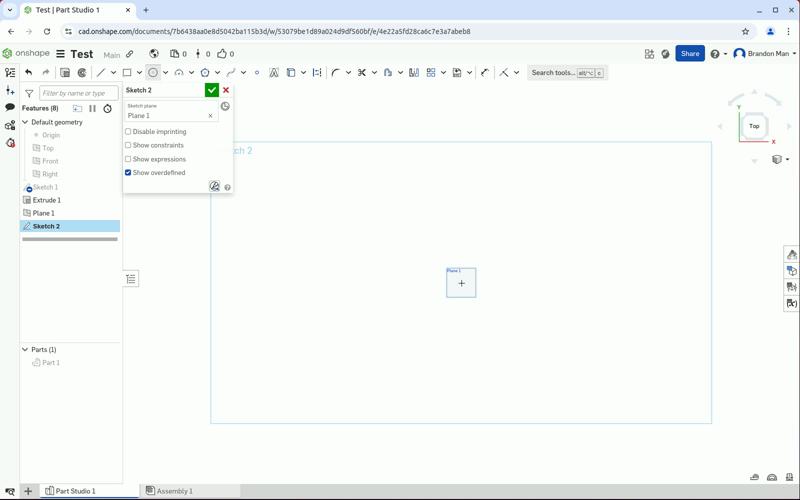
click(461, 282)
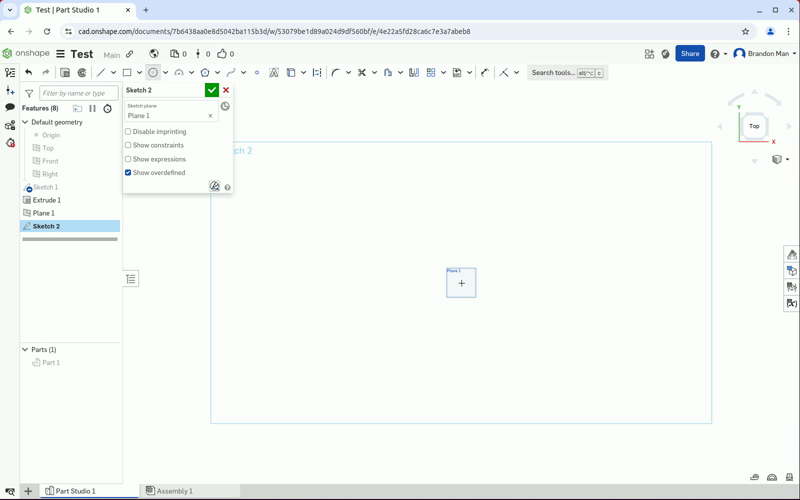
key_up(shift)
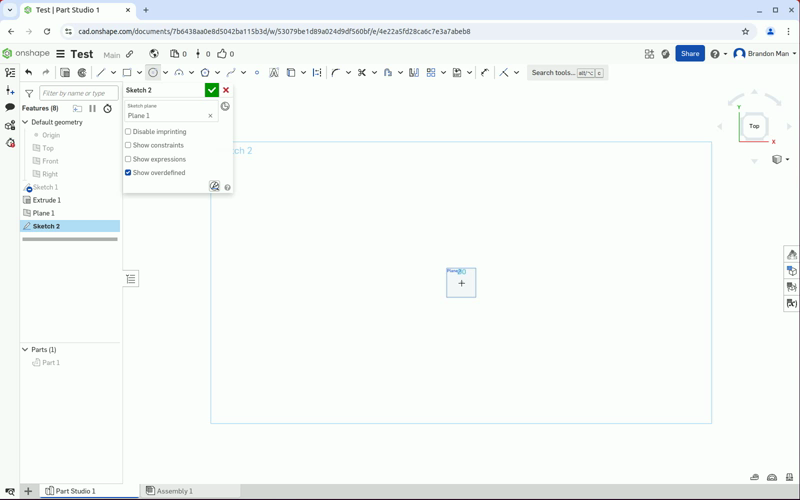
mouse_move(479, 282)
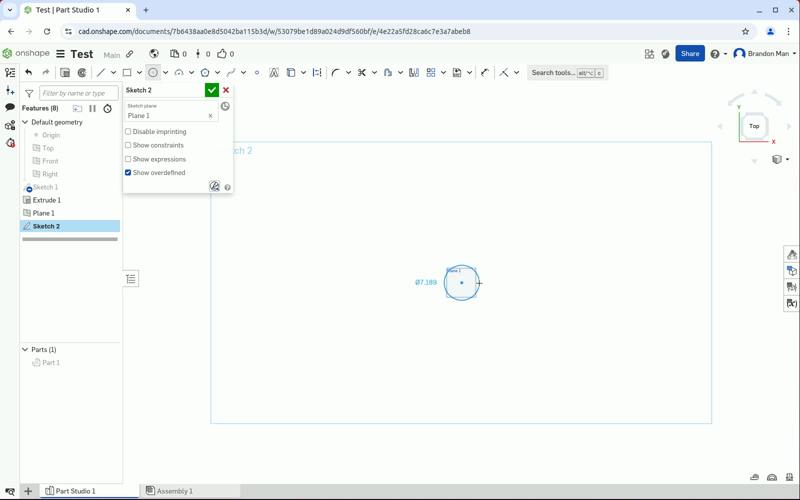
click(479, 282)
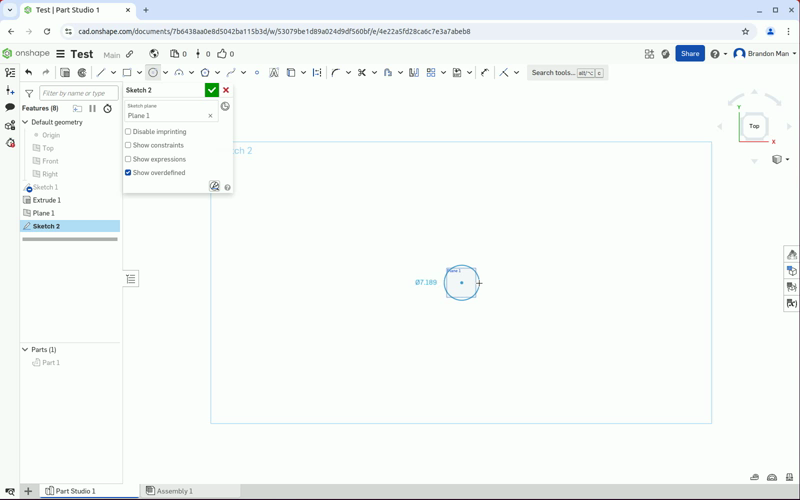
key(esc)
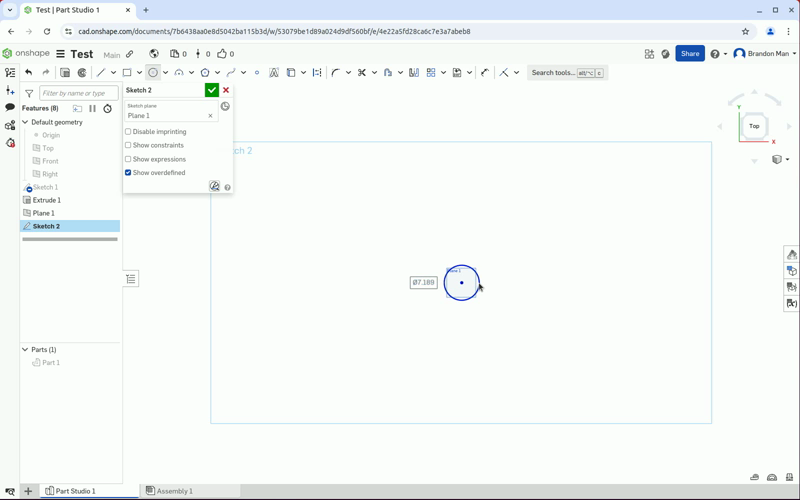
mouse_move(451, 294)
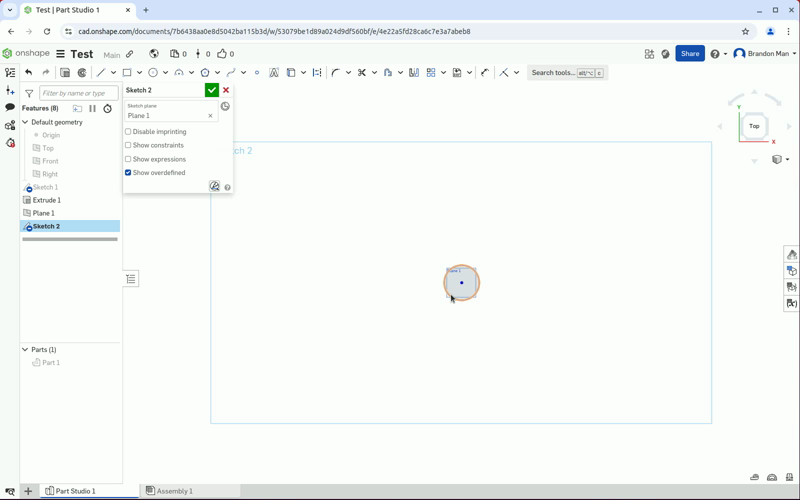
scroll(6)
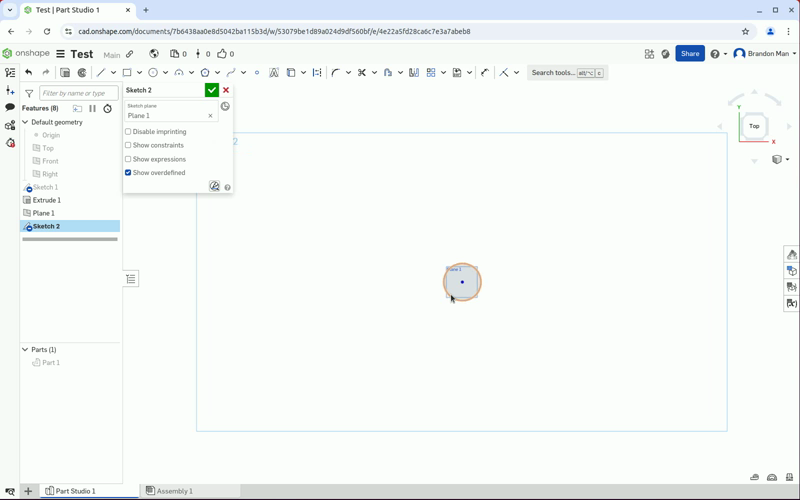
scroll(6)
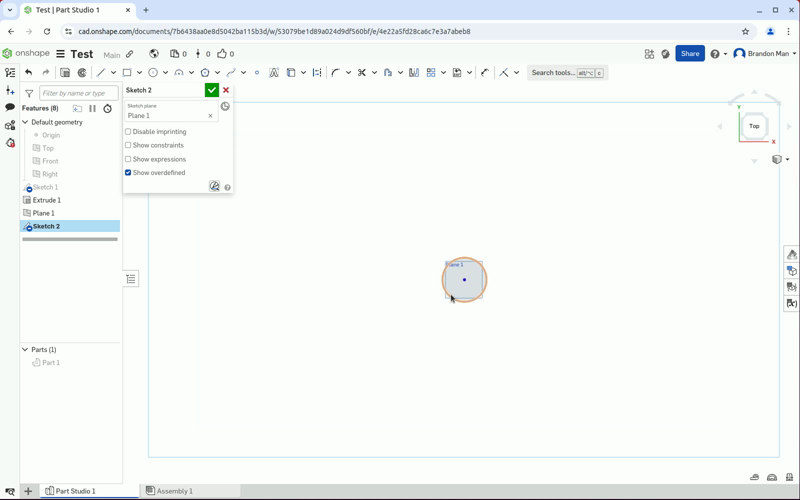
scroll(6)
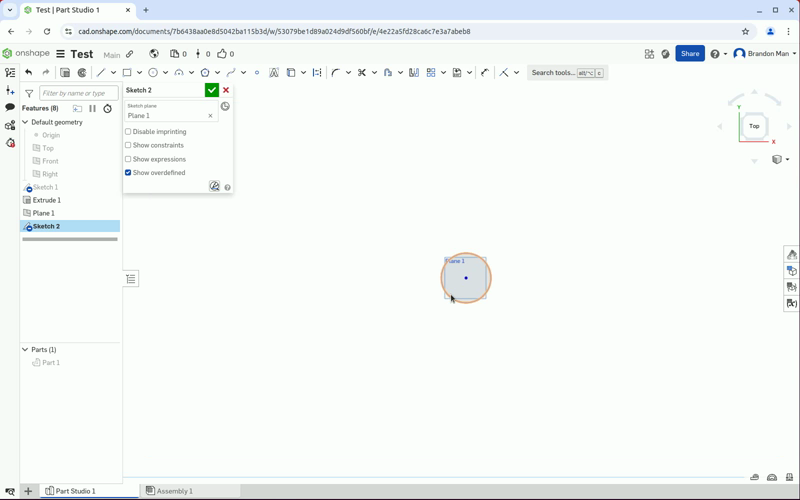
scroll(6)
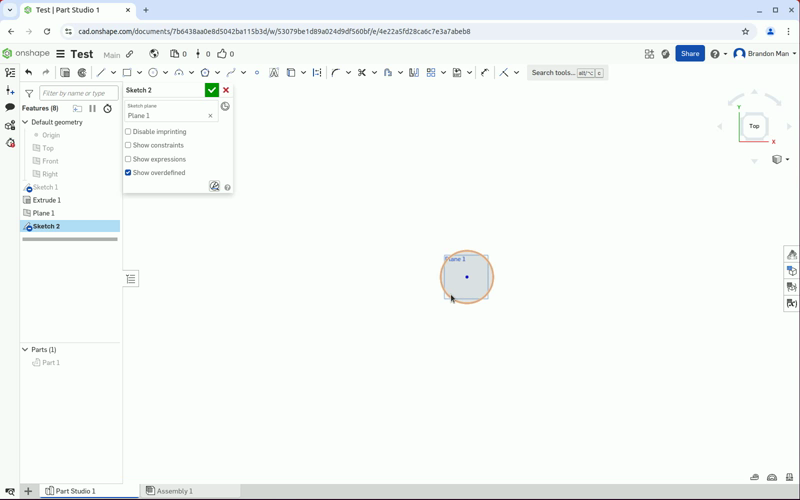
scroll(6)
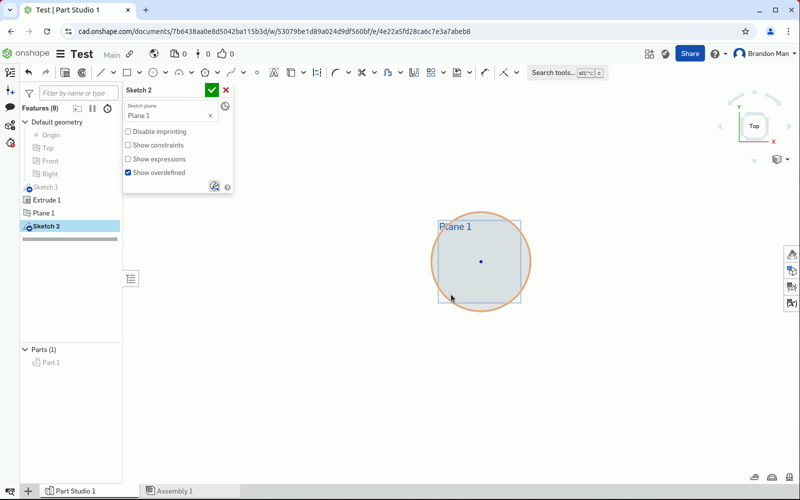
scroll(6)
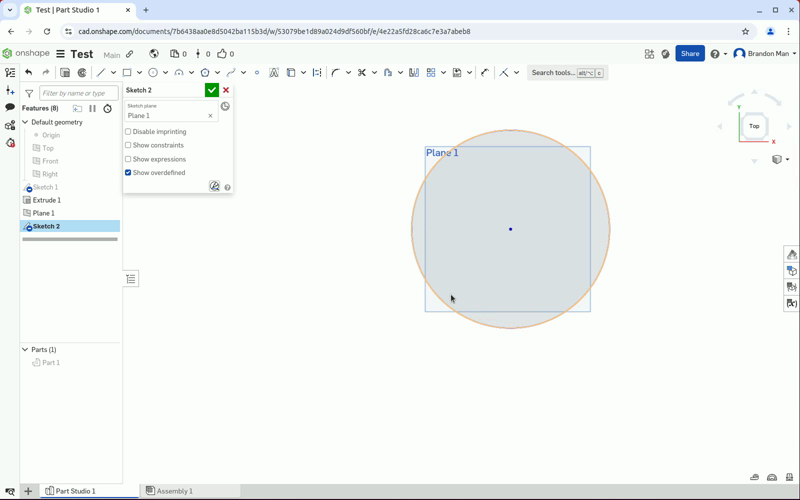
scroll(6)
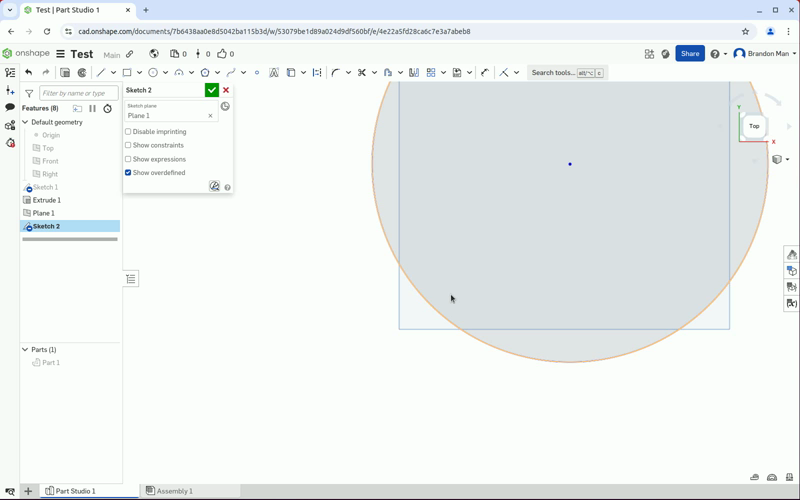
click(451, 294)
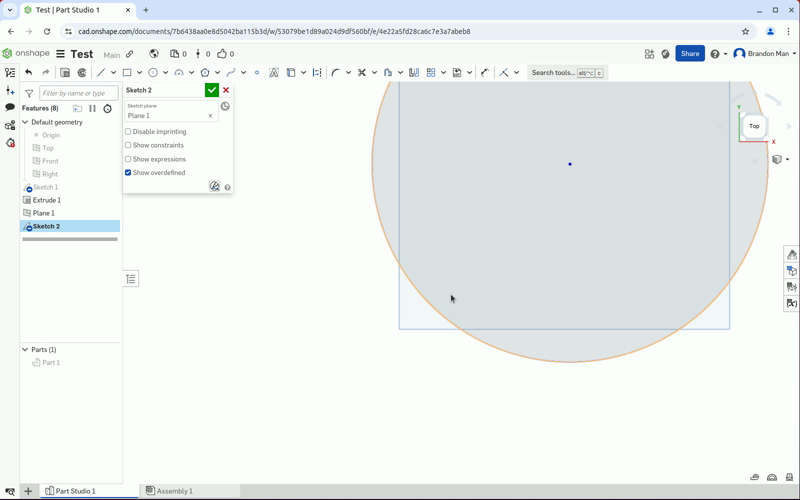
scroll(-6)
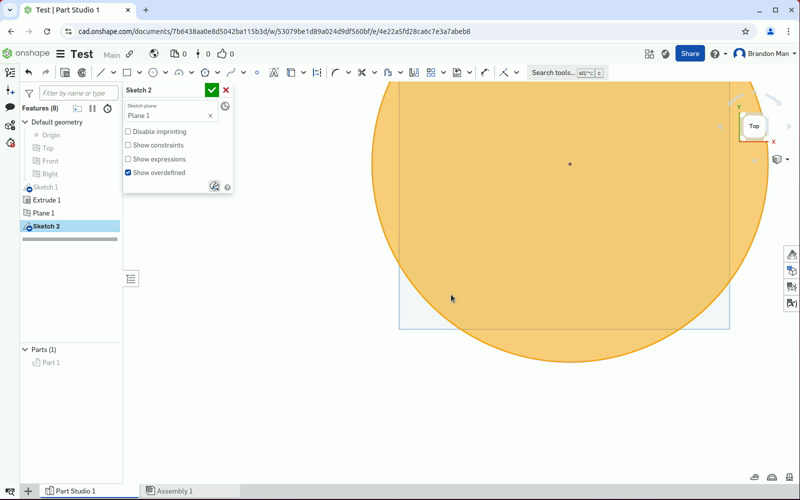
scroll(-6)
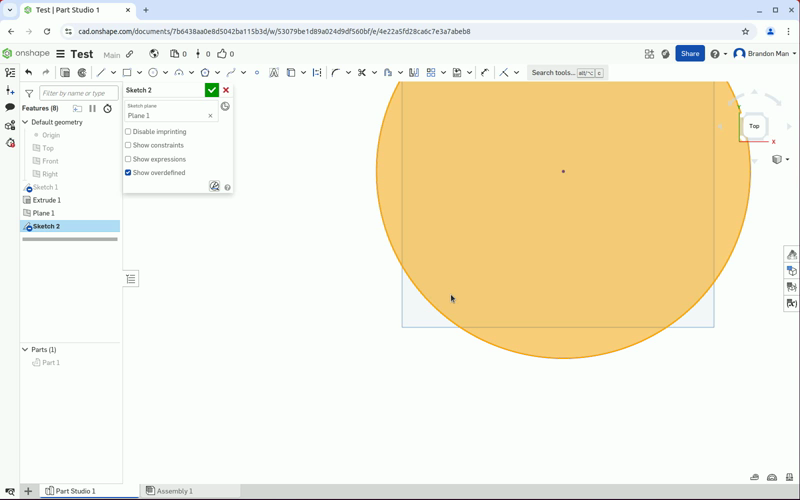
scroll(-6)
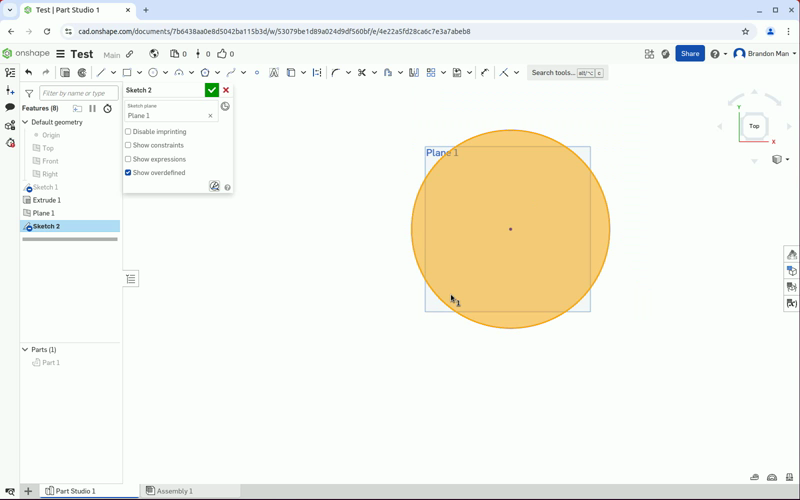
scroll(-6)
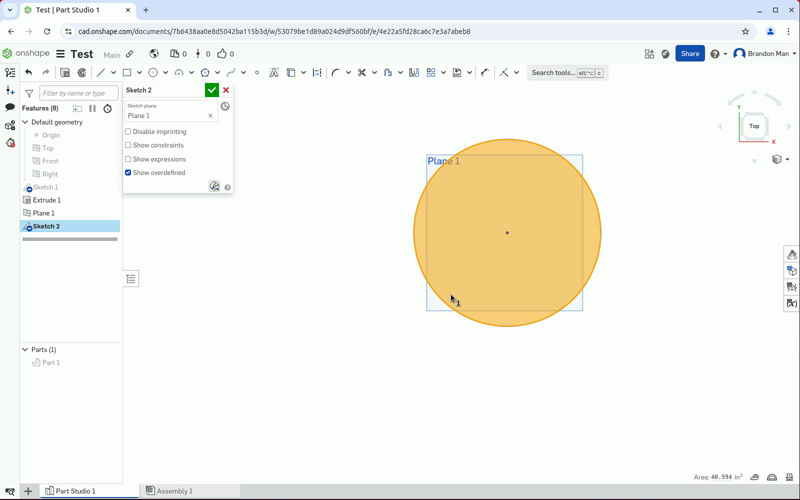
scroll(-6)
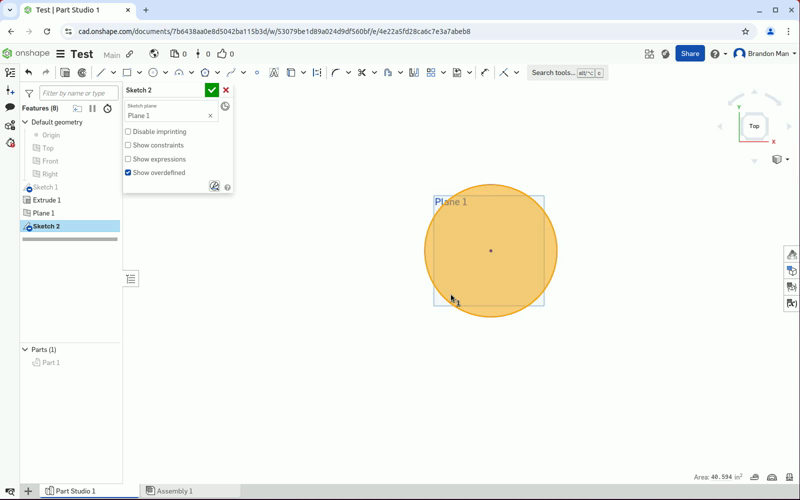
scroll(-6)
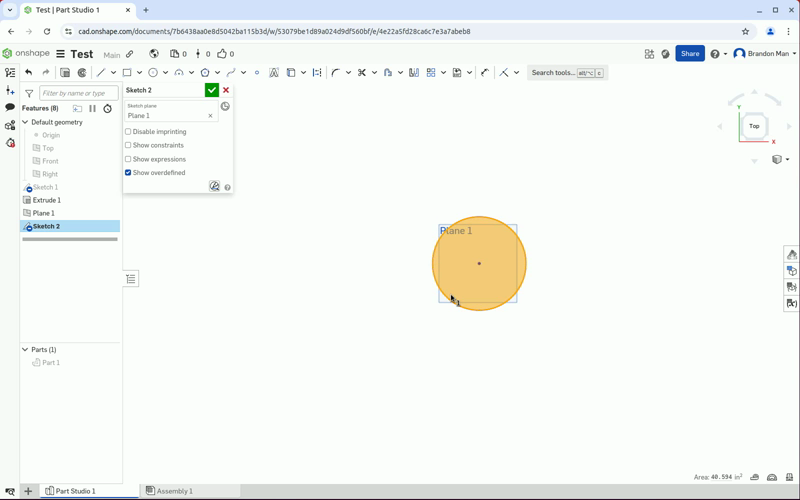
scroll(-6)
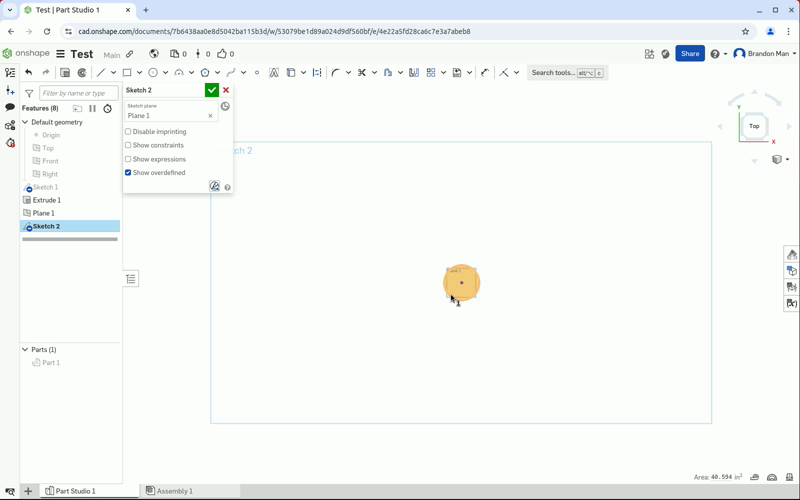
mouse_move(73, 352)
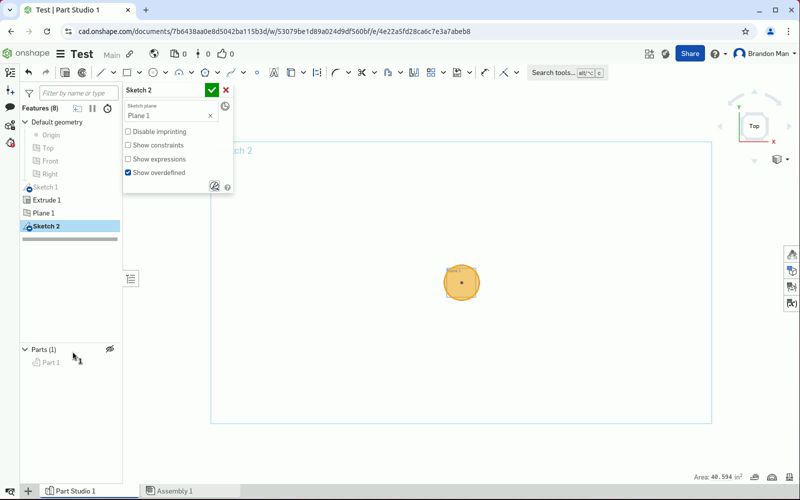
key(shift+y)
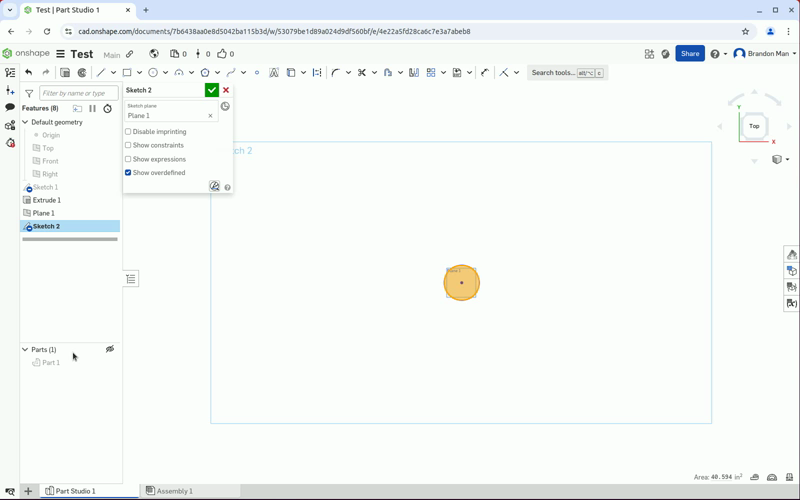
key(shift+e)
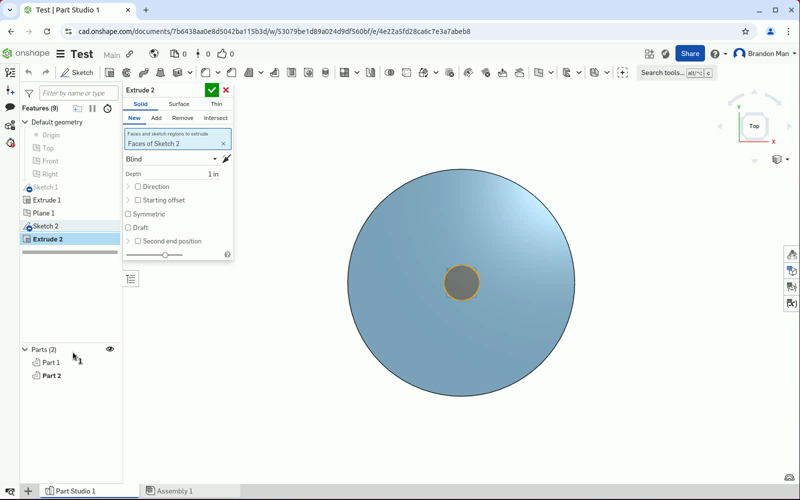
mouse_move(143, 106)
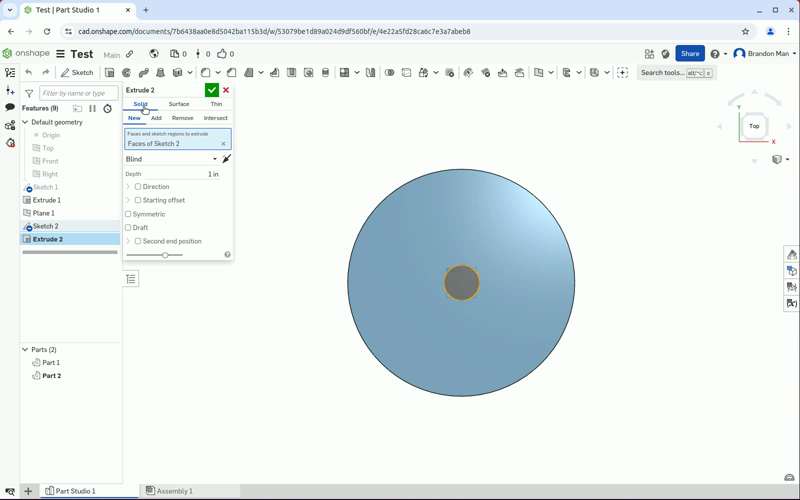
click(143, 106)
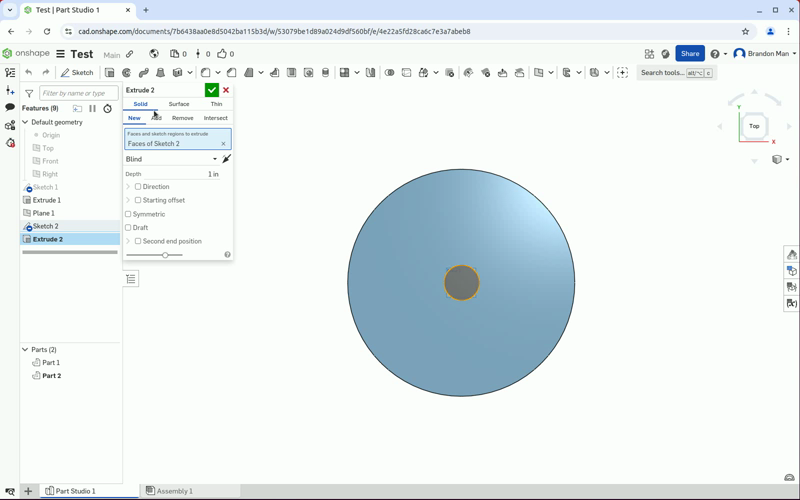
mouse_move(186, 120)
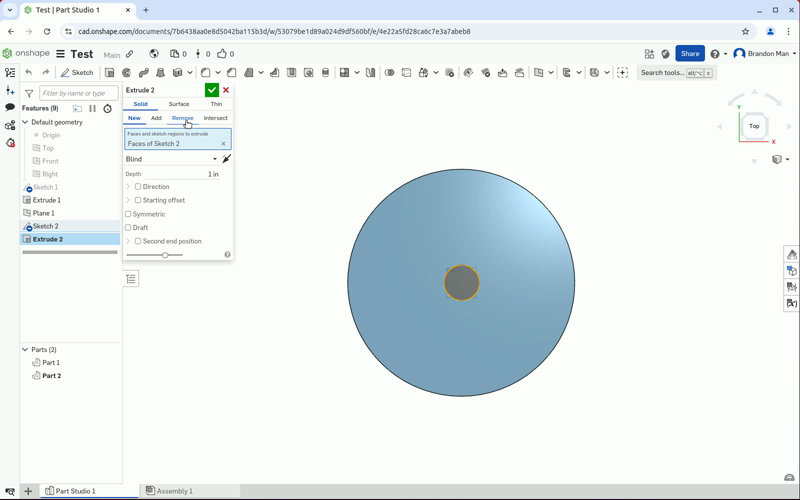
click(186, 120)
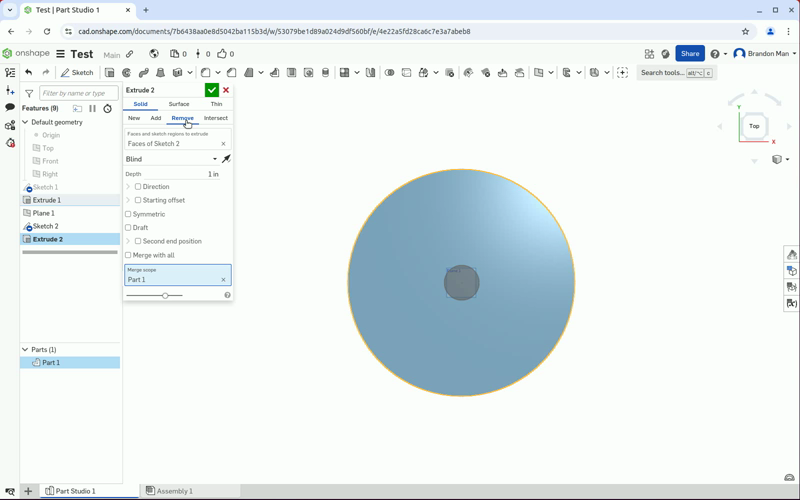
key(tab, 4)
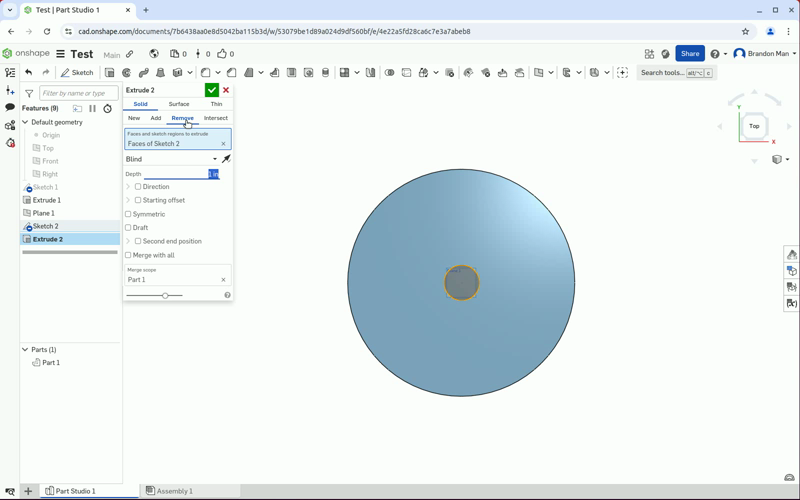
text(1.444)
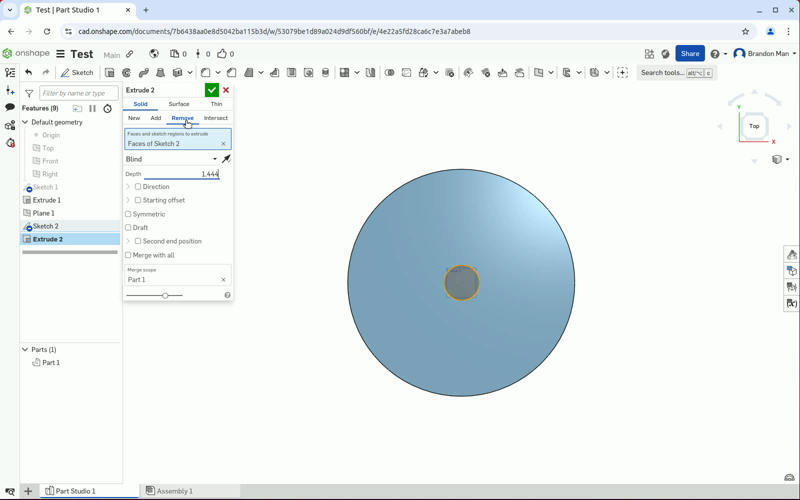
key(tab, 6)
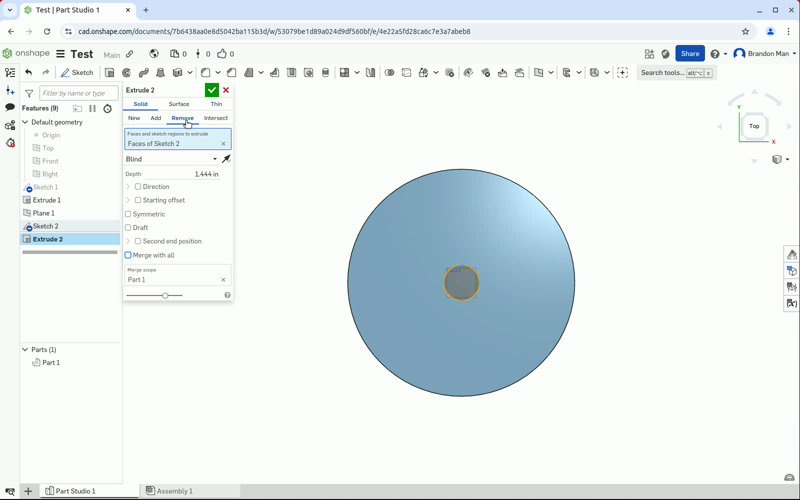
key(space)
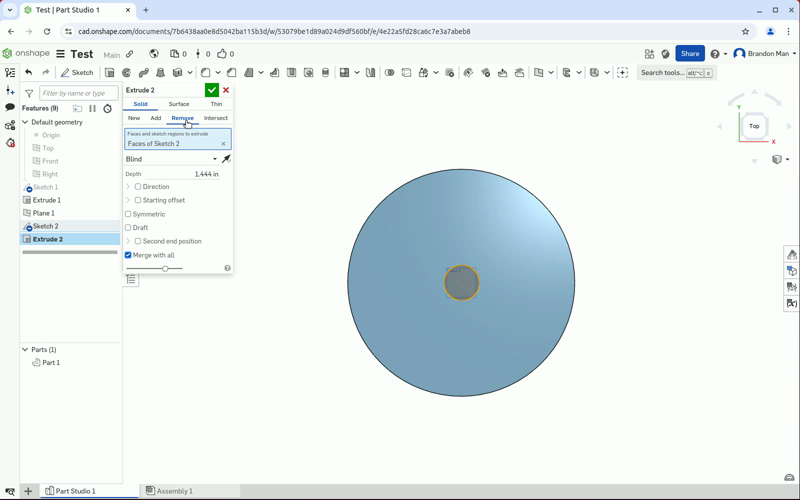
key(enter)
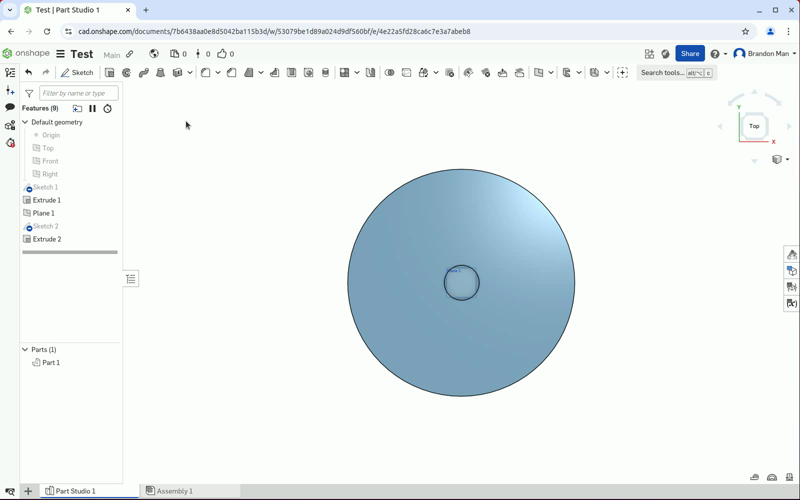
key(shift+h)
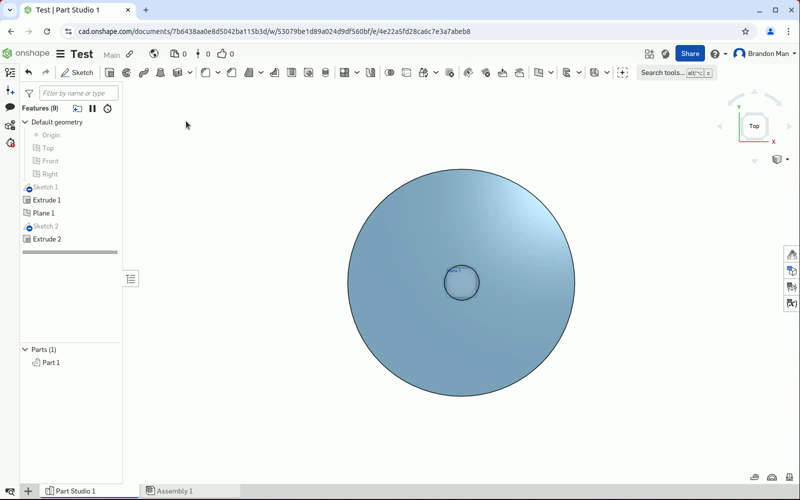
key(shift+h)
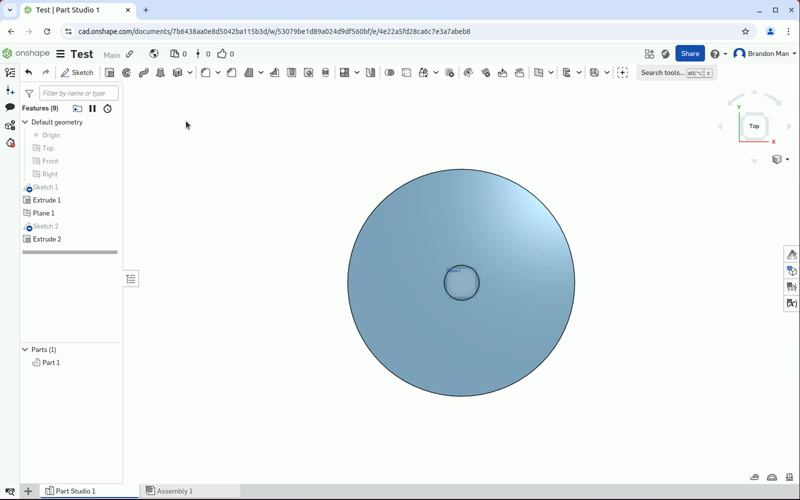
mouse_move(73, 189)
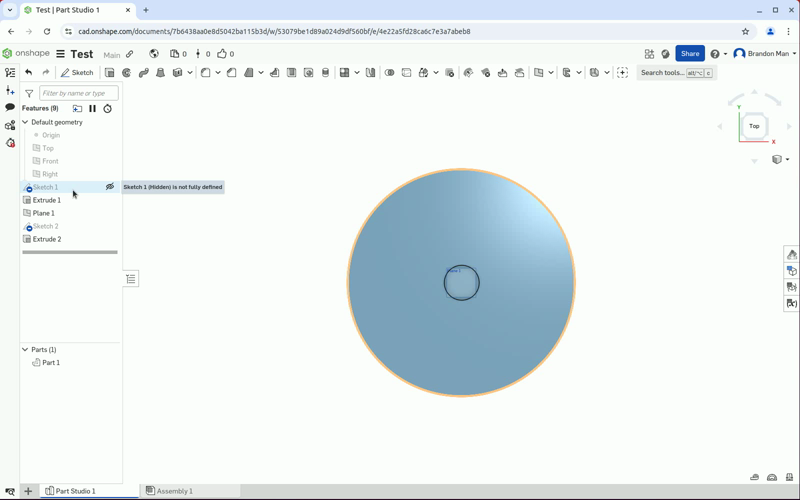
click(73, 189)
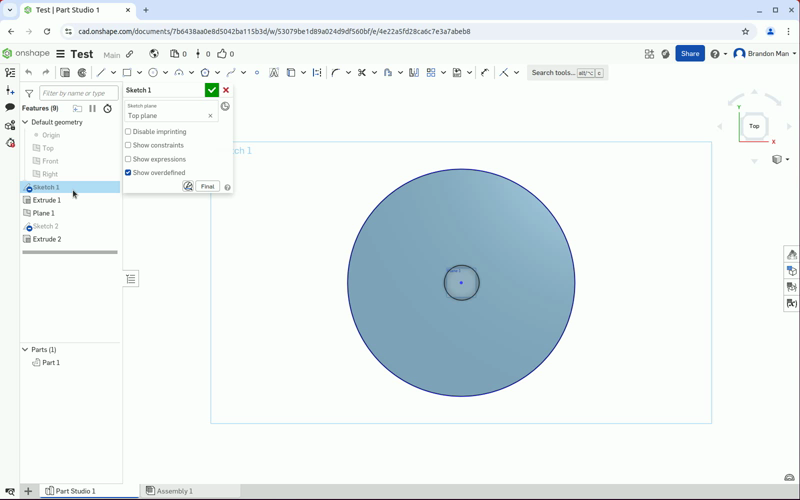
mouse_move(229, 92)
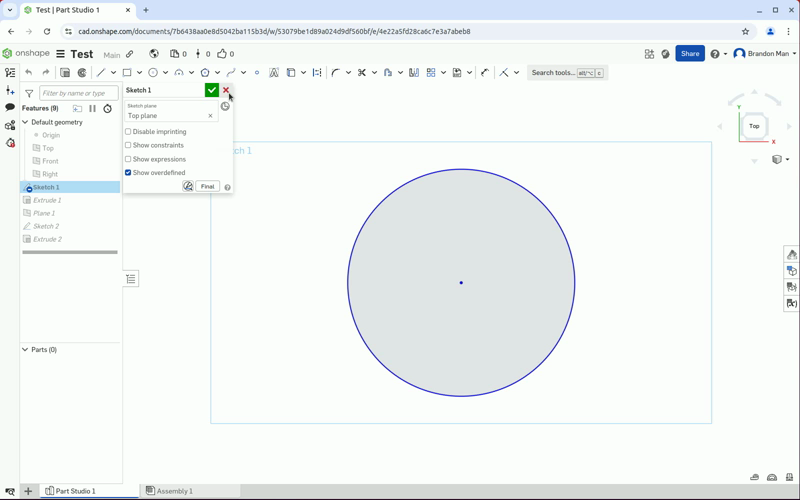
click(229, 92)
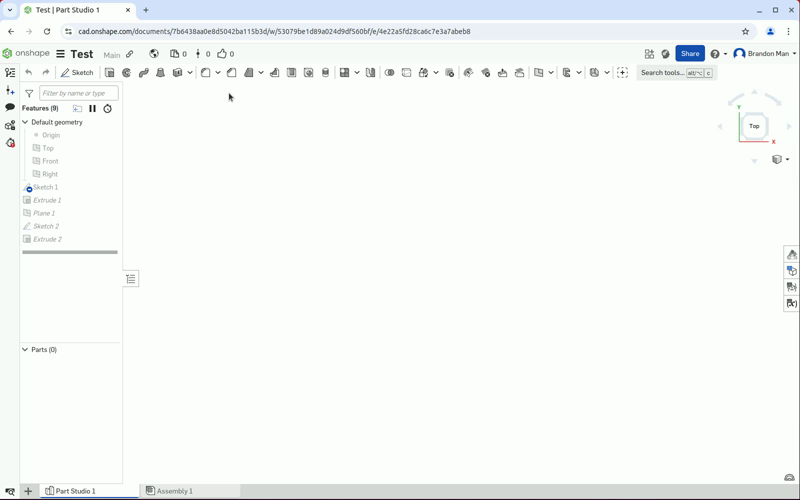
key(shift+s)
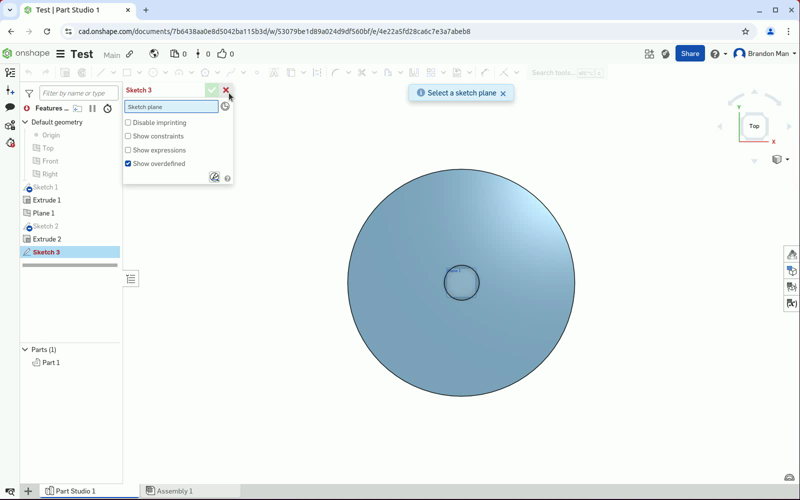
mouse_move(73, 215)
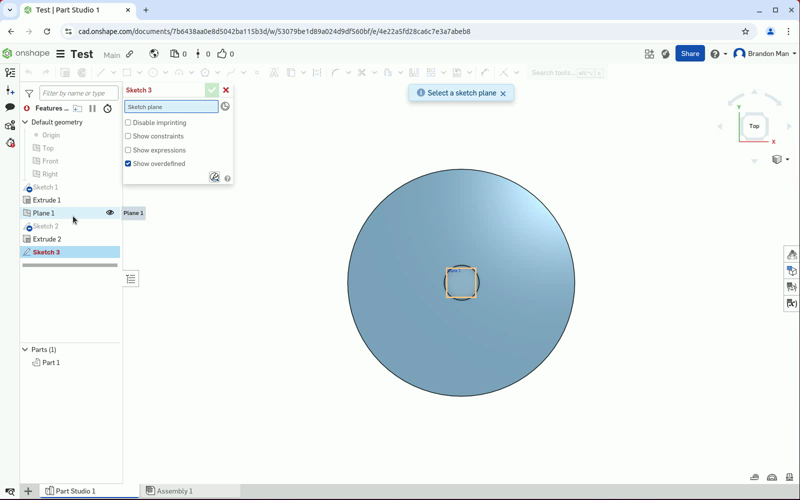
click(73, 215)
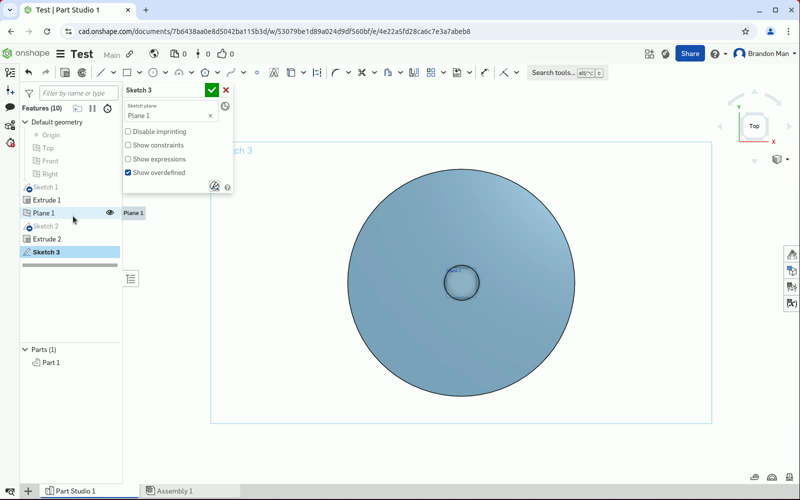
mouse_move(73, 352)
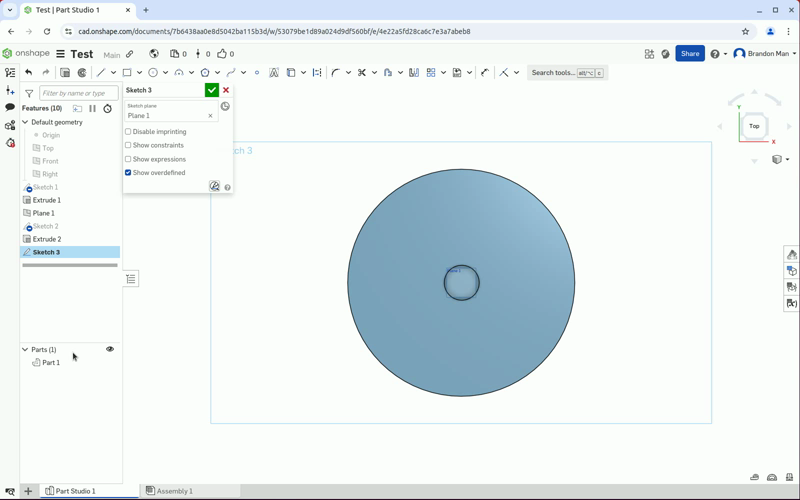
key(y)
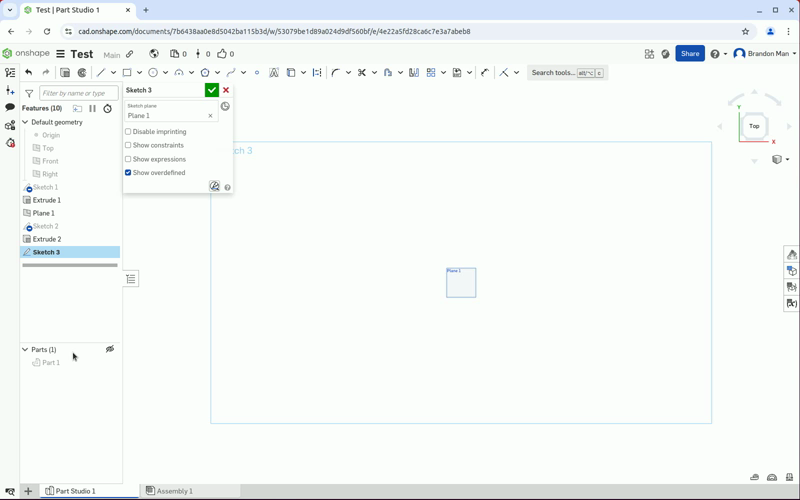
key(c)
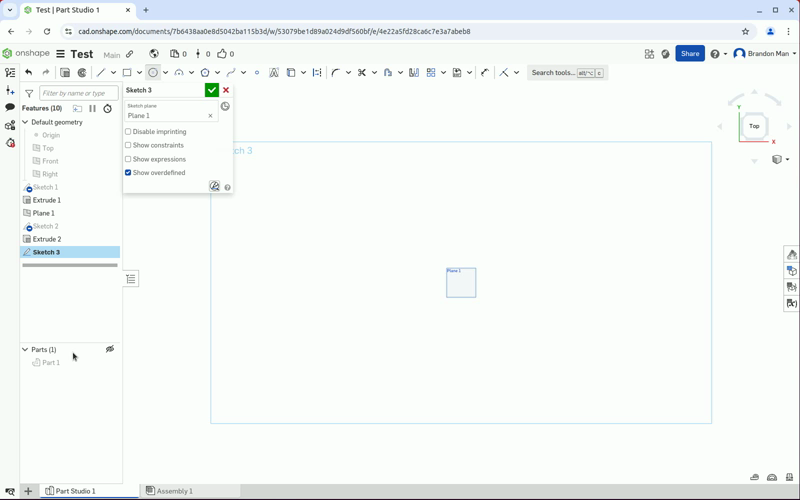
key_down(shift)
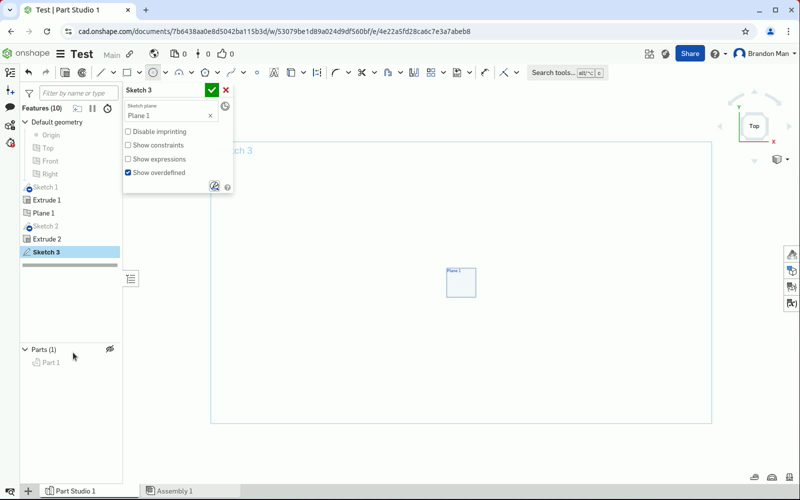
mouse_move(506, 238)
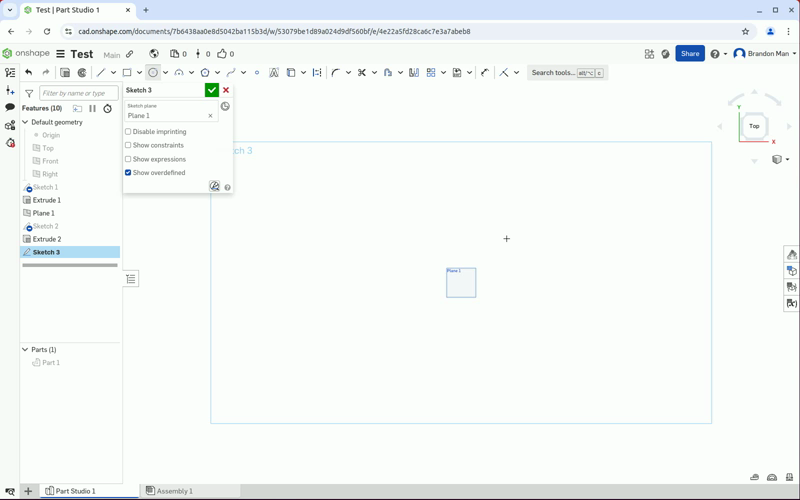
click(506, 238)
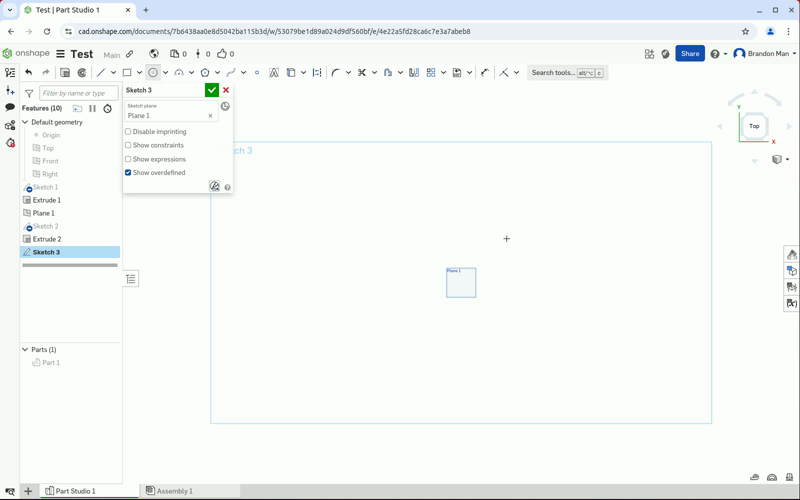
key_up(shift)
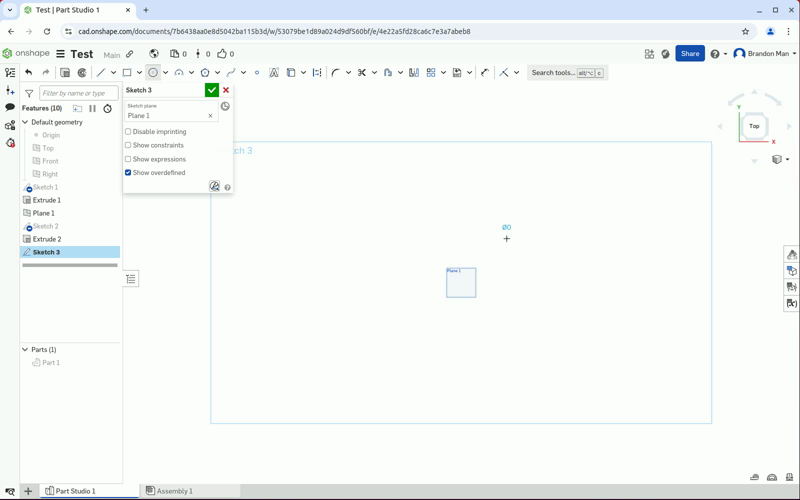
mouse_move(524, 238)
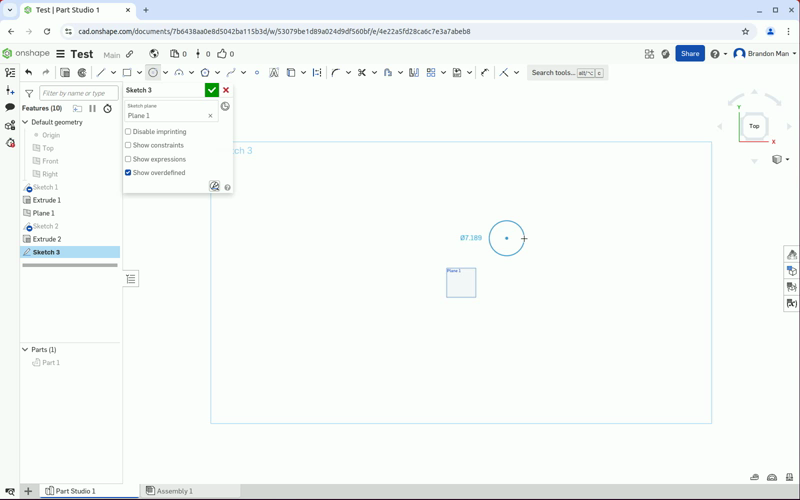
click(524, 238)
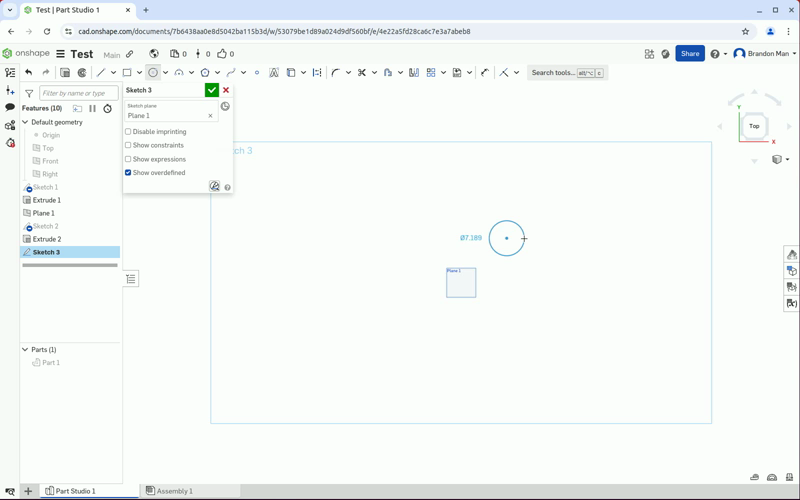
key(esc)
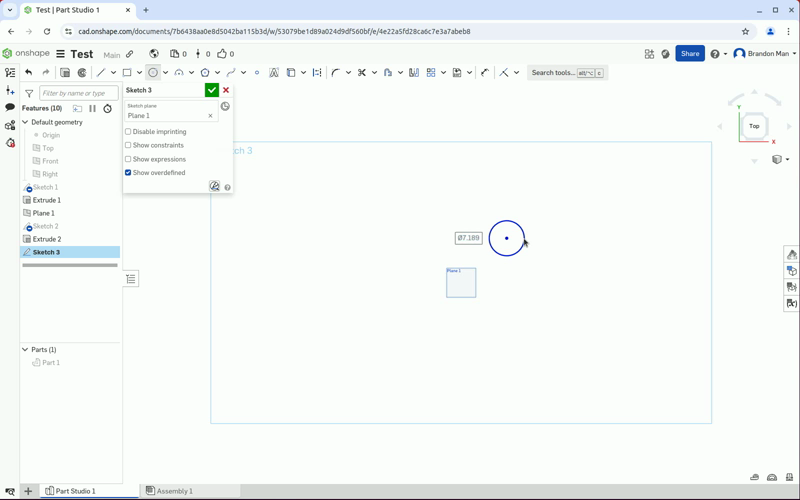
mouse_move(521, 231)
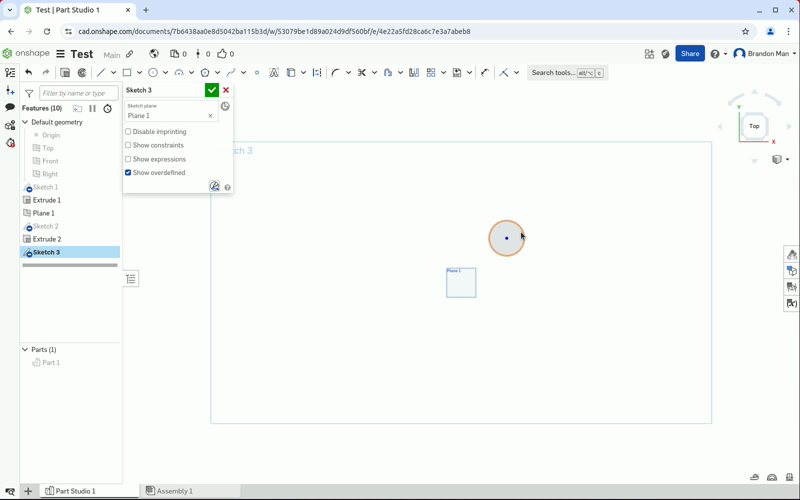
scroll(6)
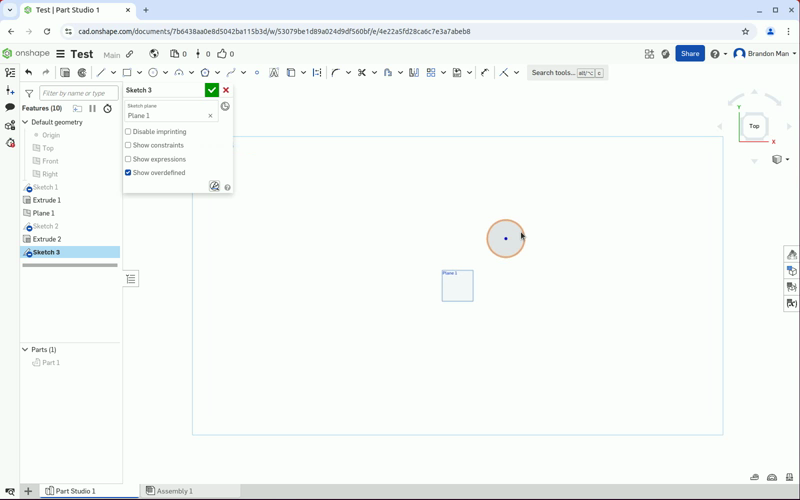
scroll(6)
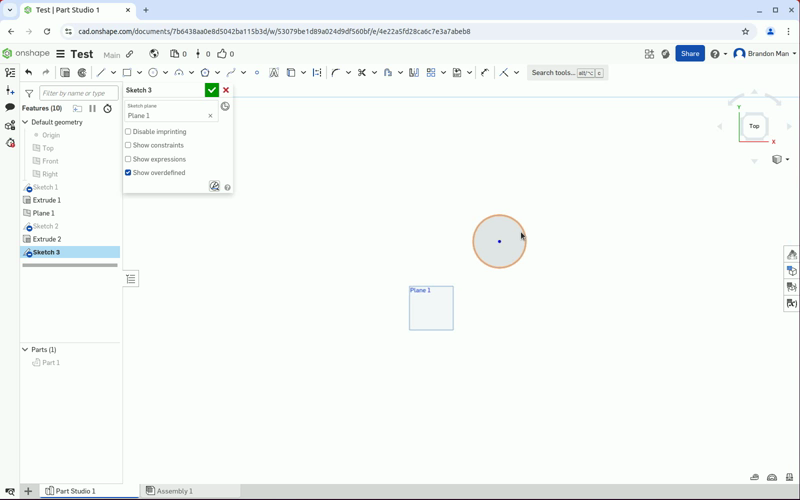
scroll(6)
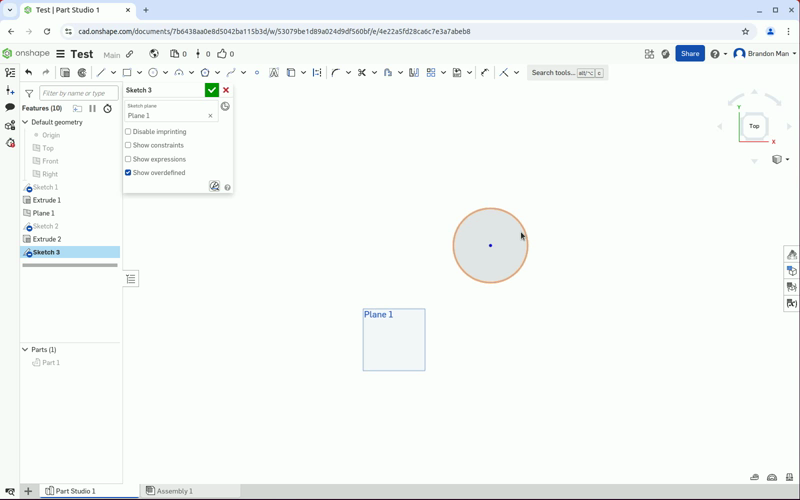
scroll(6)
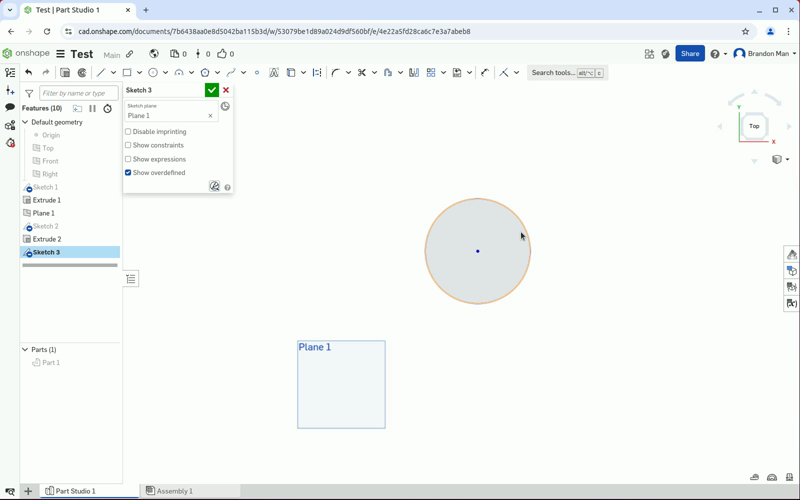
scroll(6)
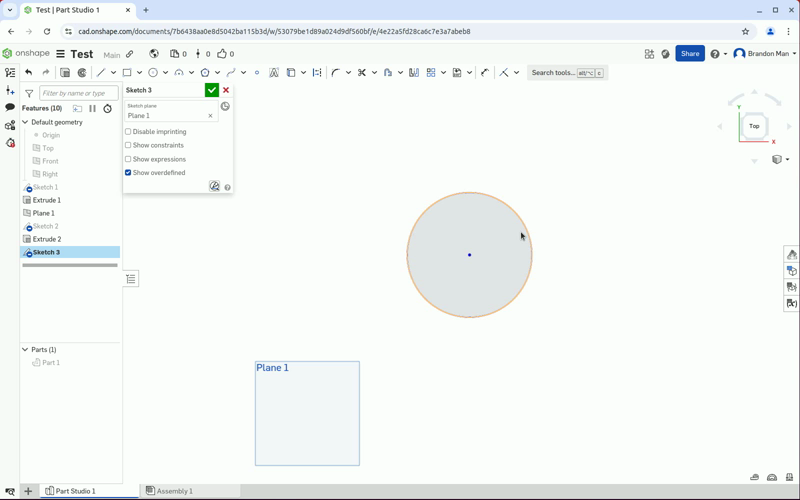
scroll(6)
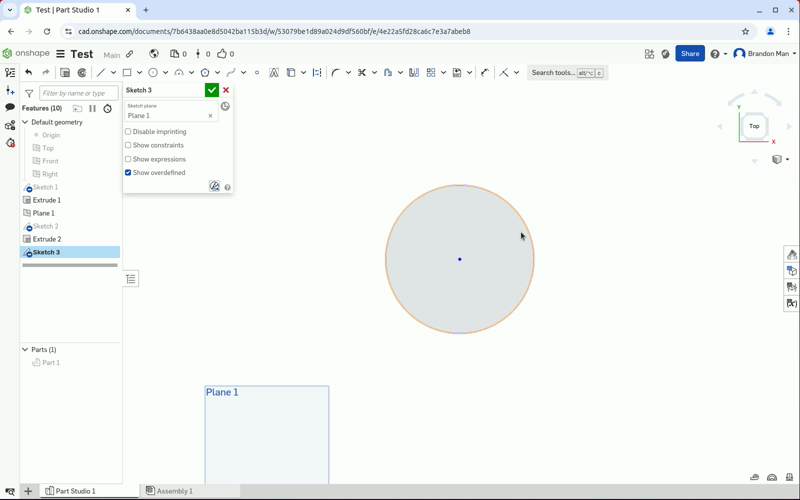
scroll(6)
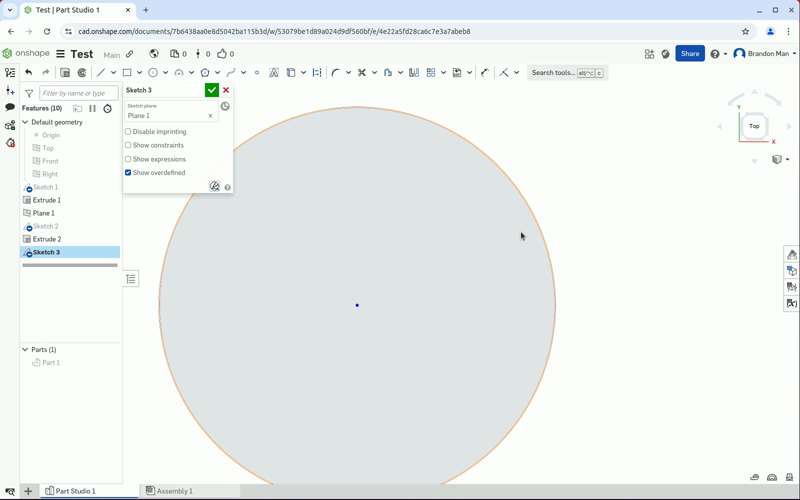
click(521, 231)
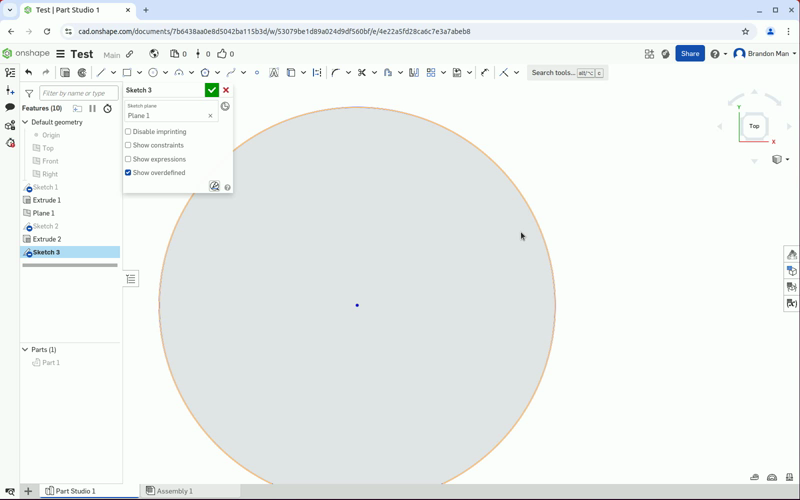
scroll(-6)
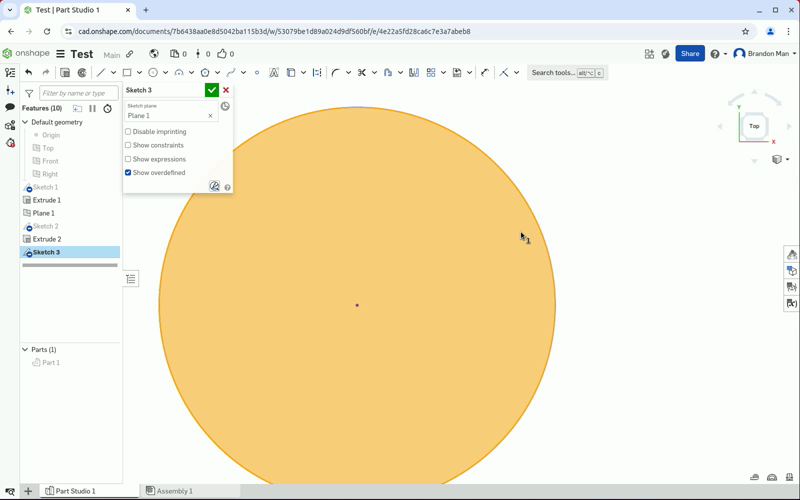
scroll(-6)
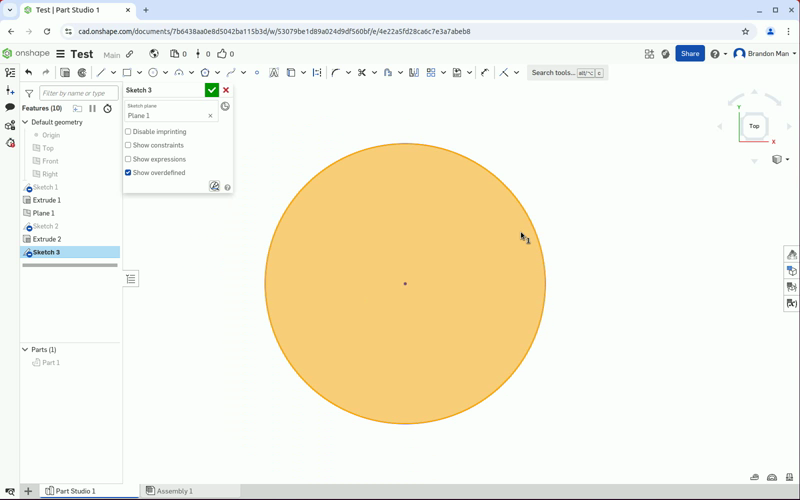
scroll(-6)
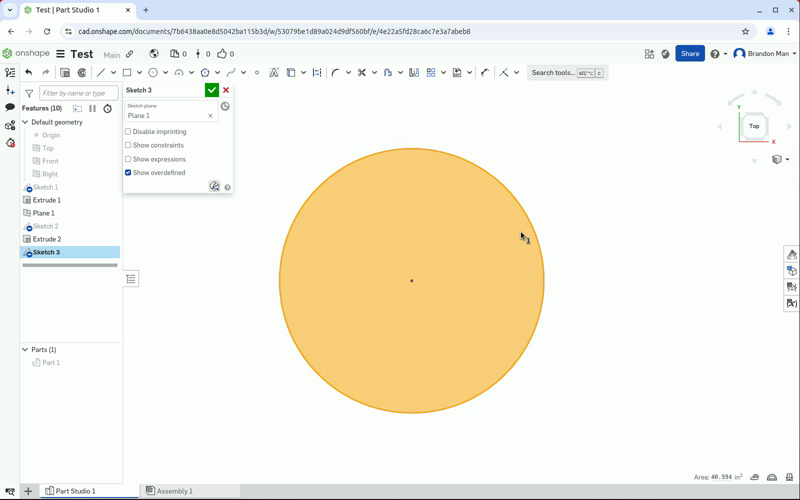
scroll(-6)
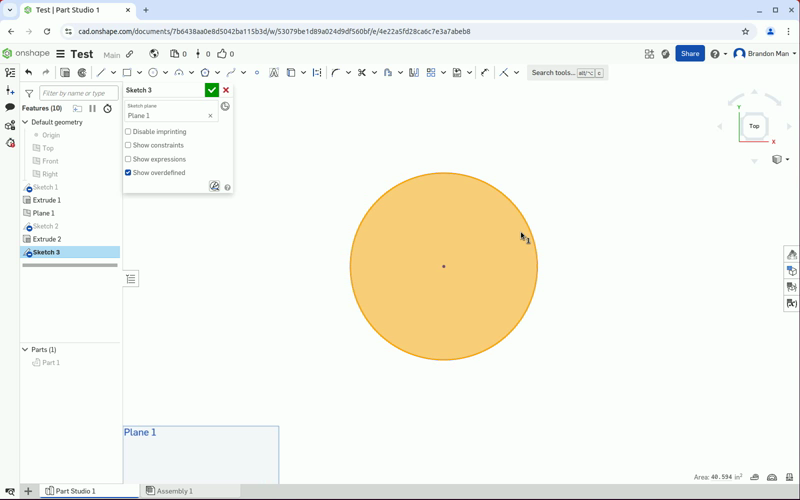
scroll(-6)
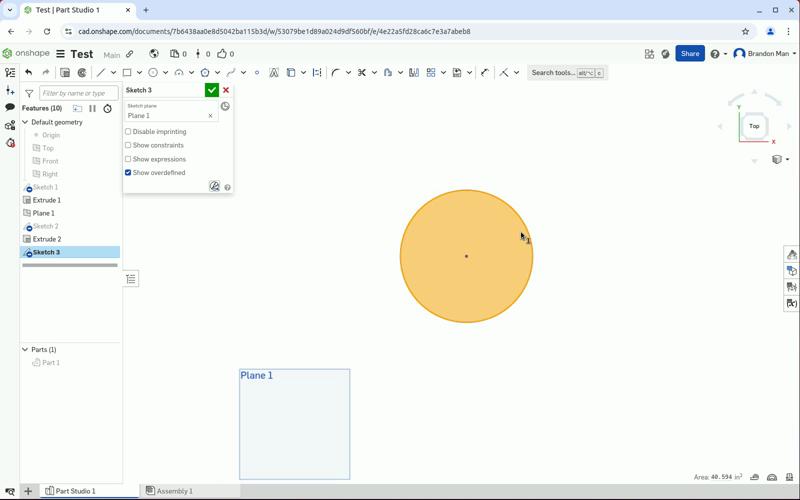
scroll(-6)
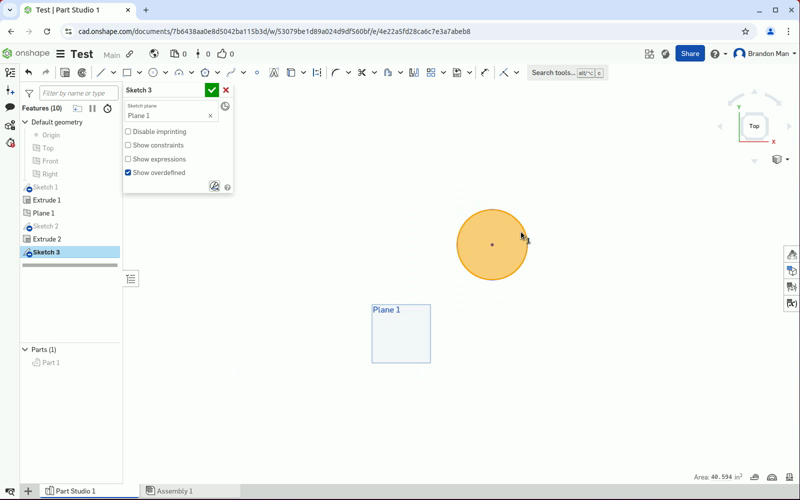
scroll(-6)
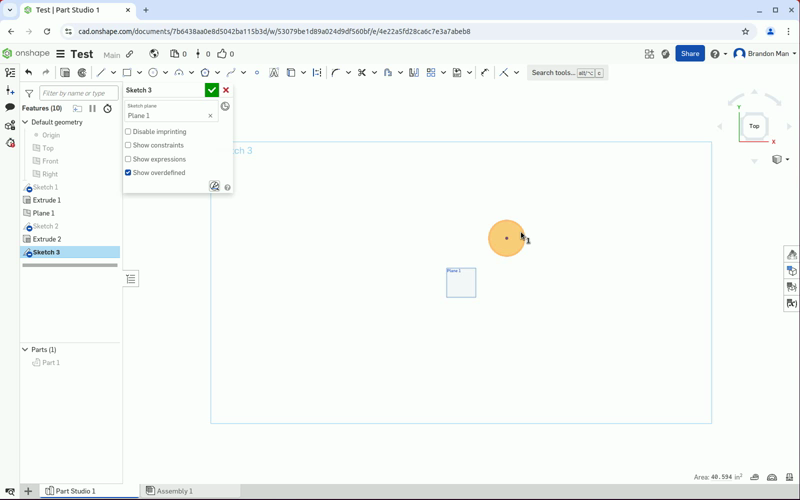
mouse_move(73, 352)
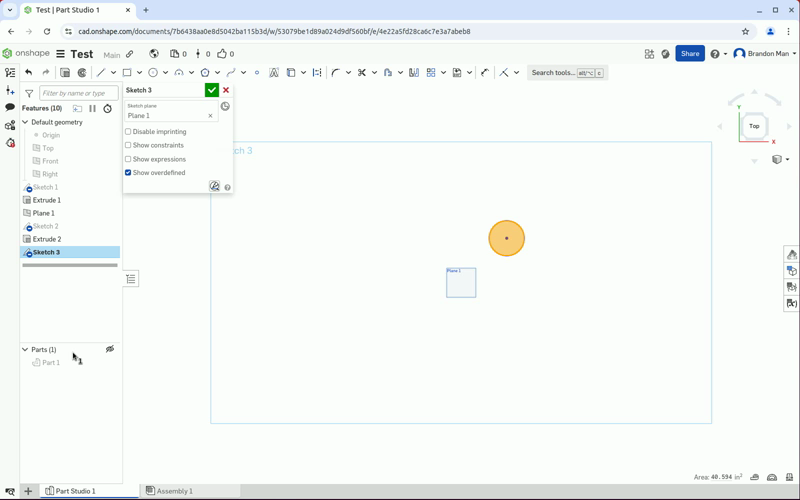
key(shift+y)
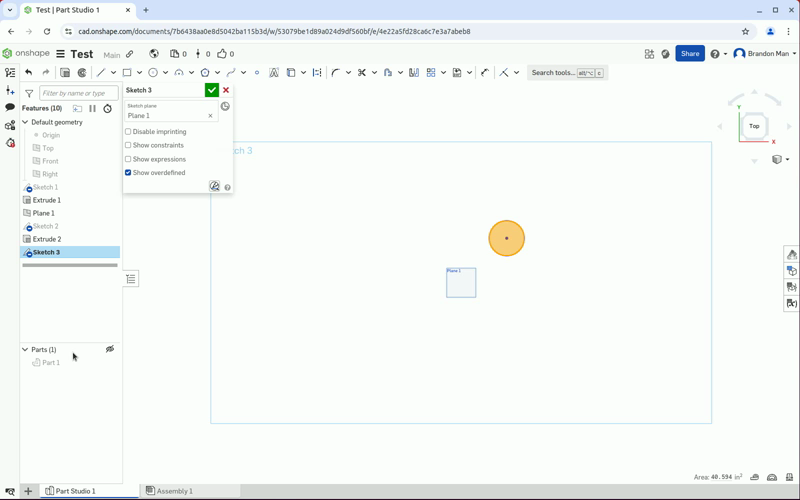
key(shift+e)
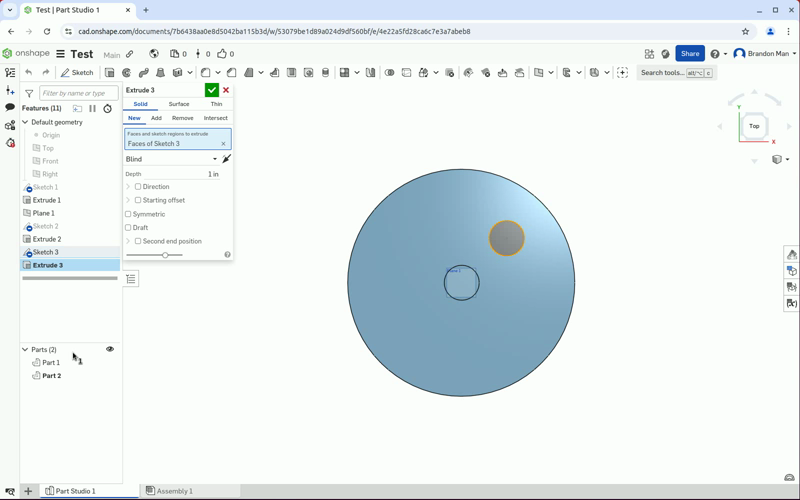
mouse_move(143, 106)
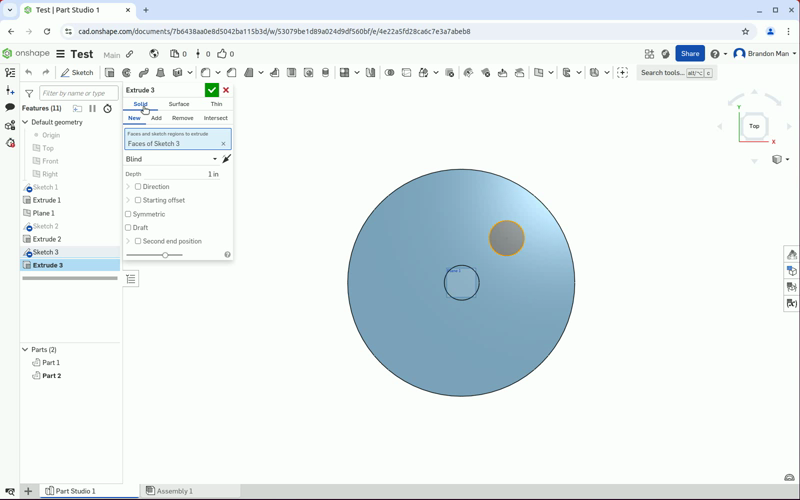
click(143, 106)
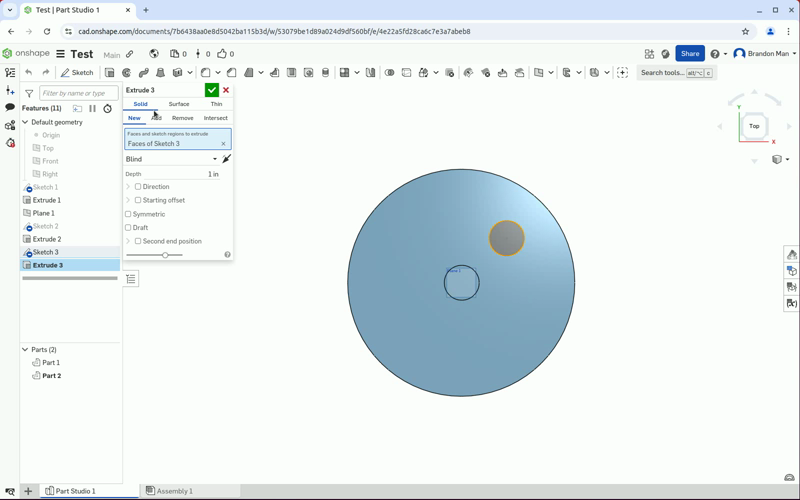
mouse_move(186, 120)
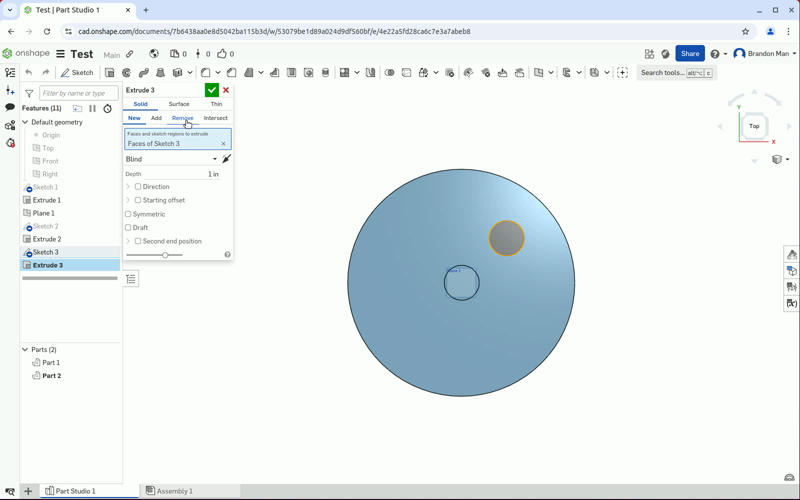
click(186, 120)
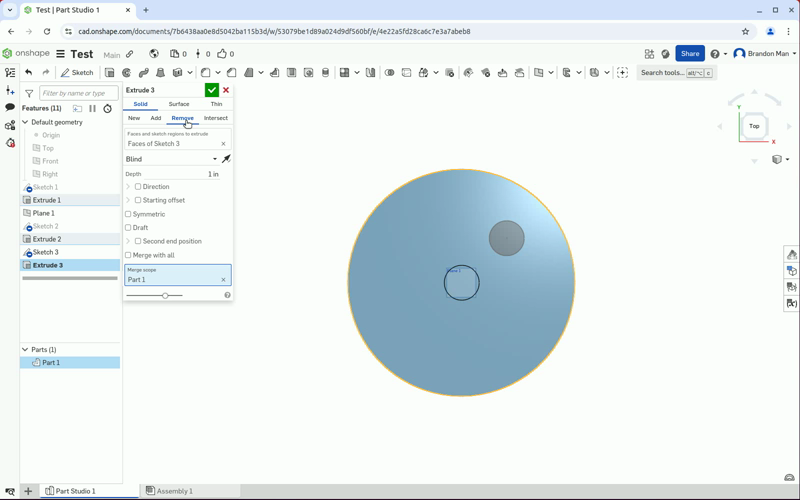
key(tab, 4)
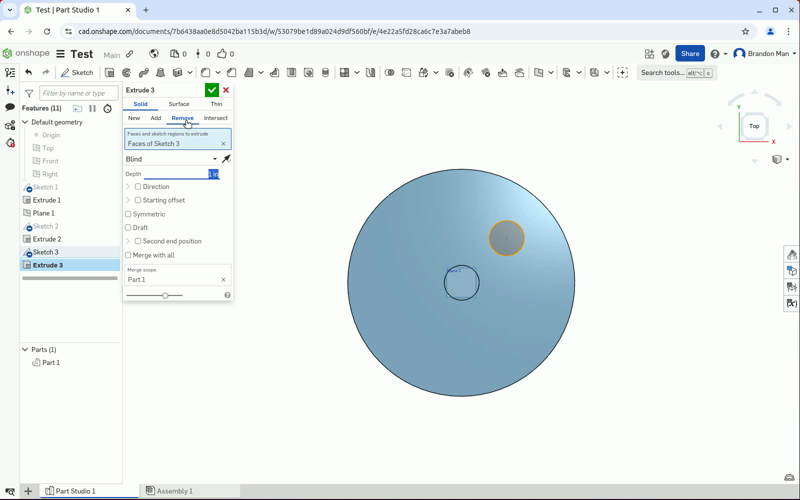
text(1.444)
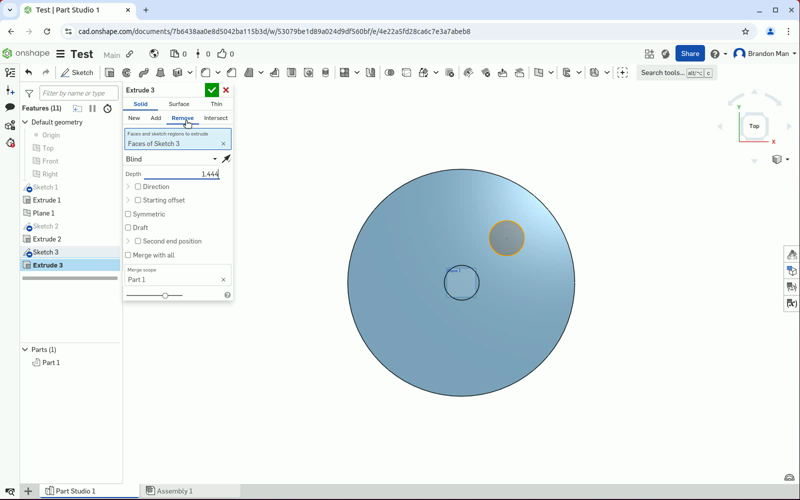
key(tab, 6)
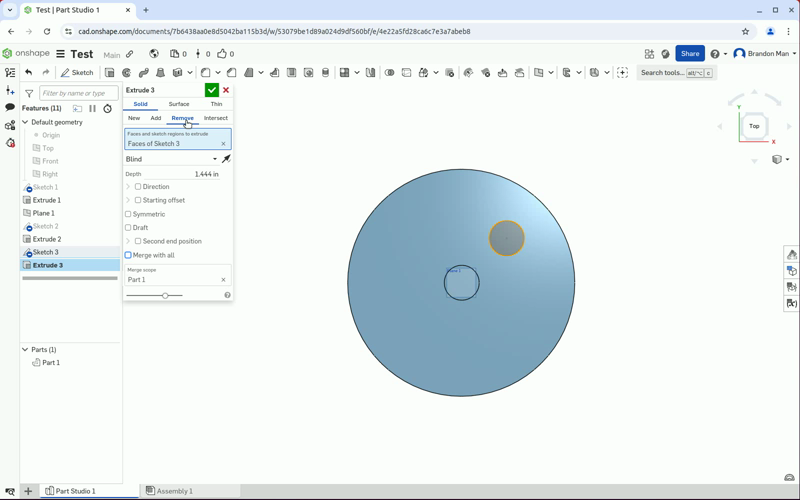
key(space)
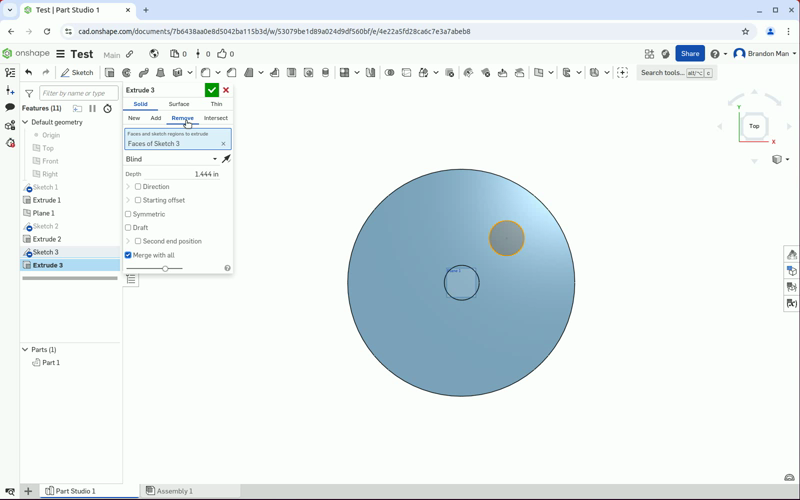
key(enter)
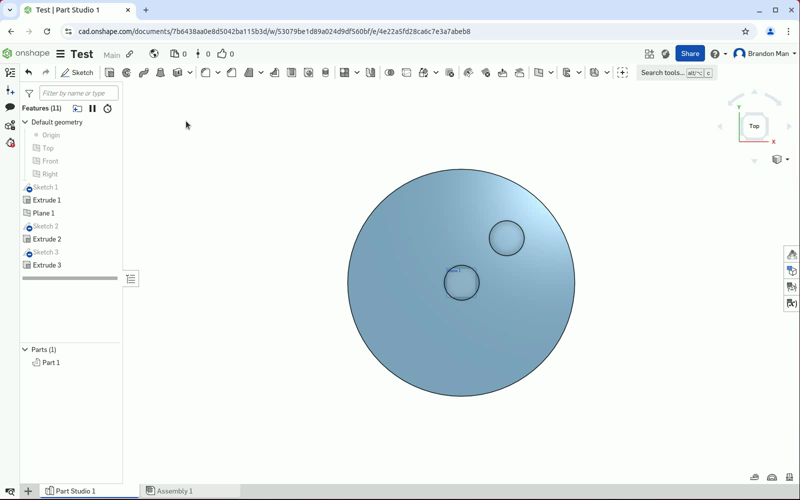
key(shift+h)
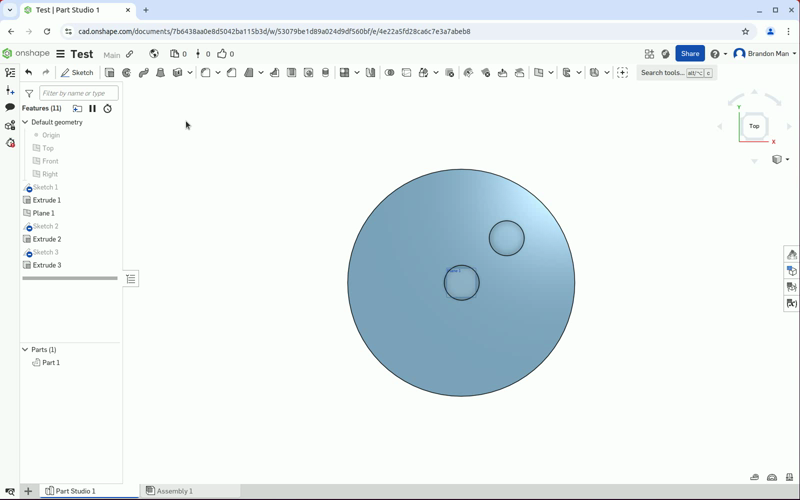
key(shift+h)
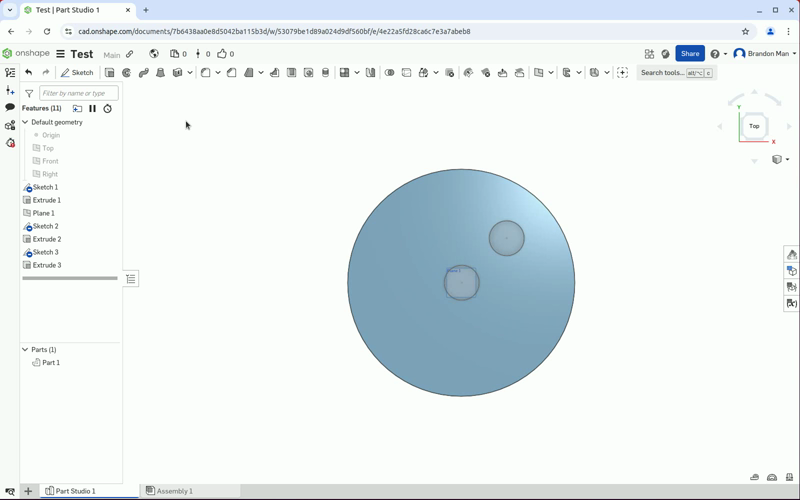
key(shift+7)
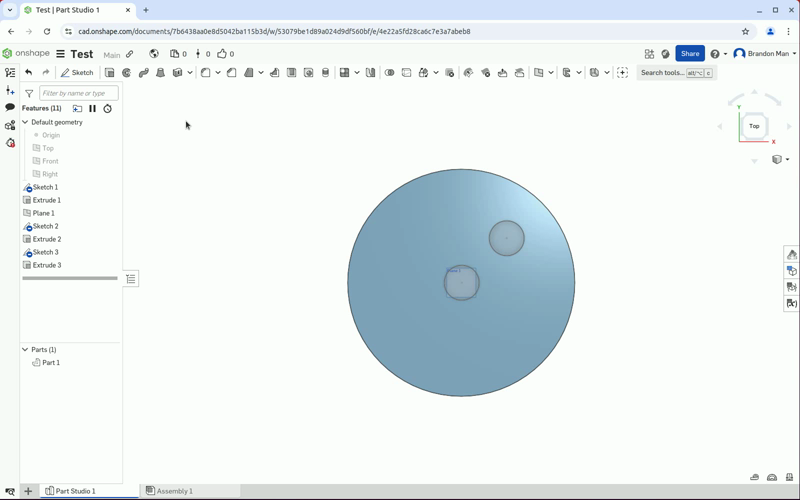
key(up, 3)
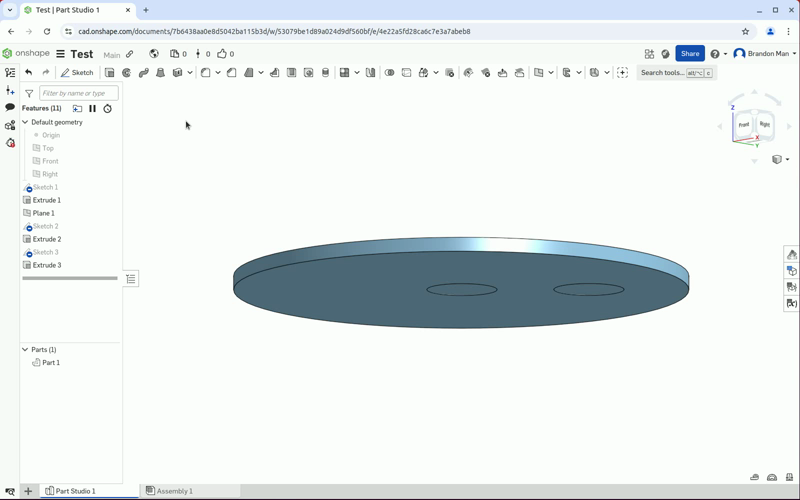
key(left, 3)
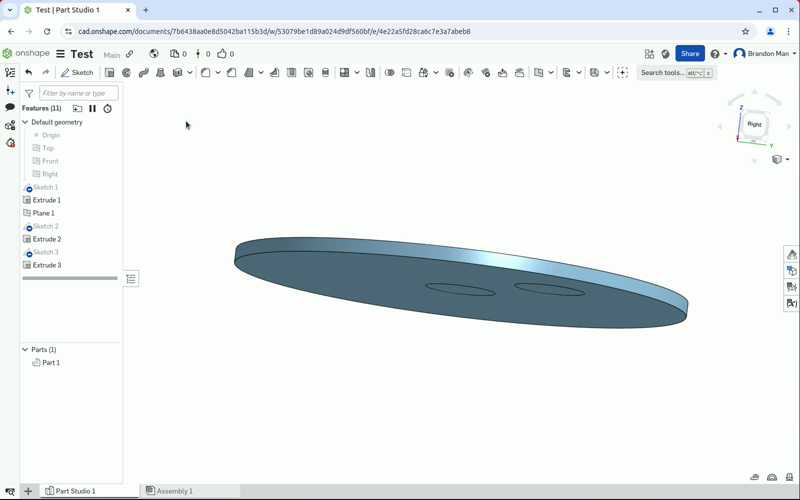
key(right, 3)
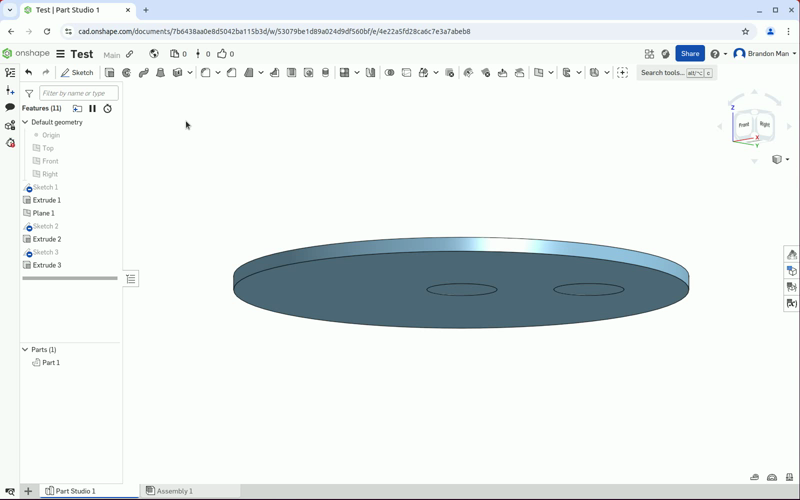
key(down, 3)
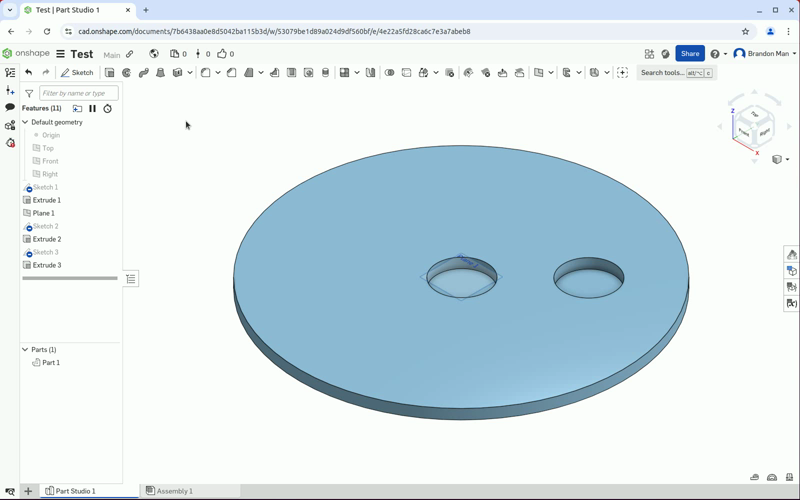
mouse_move(73, 189)
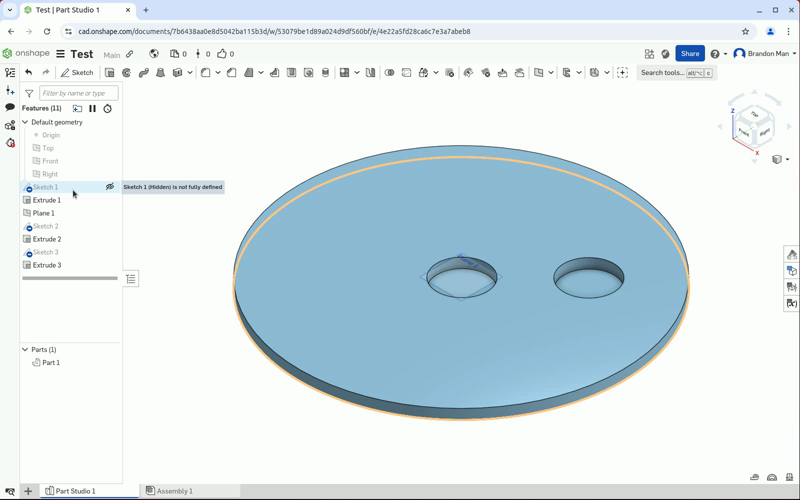
click(73, 189)